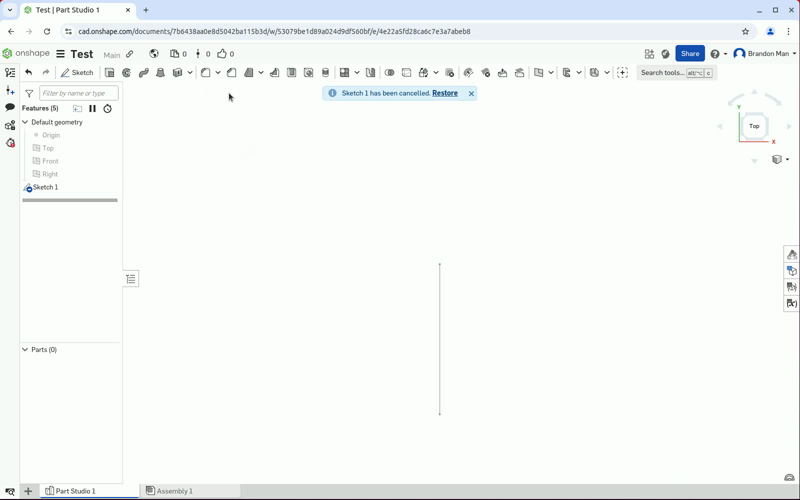
key(shift+h)
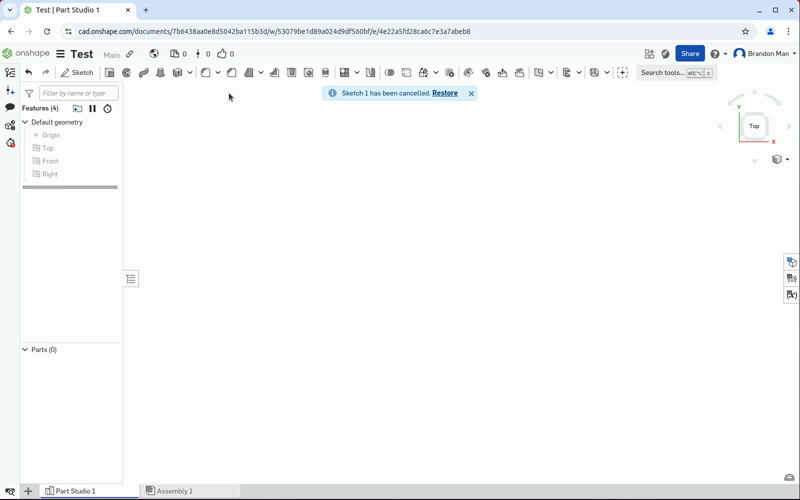
mouse_move(73, 352)
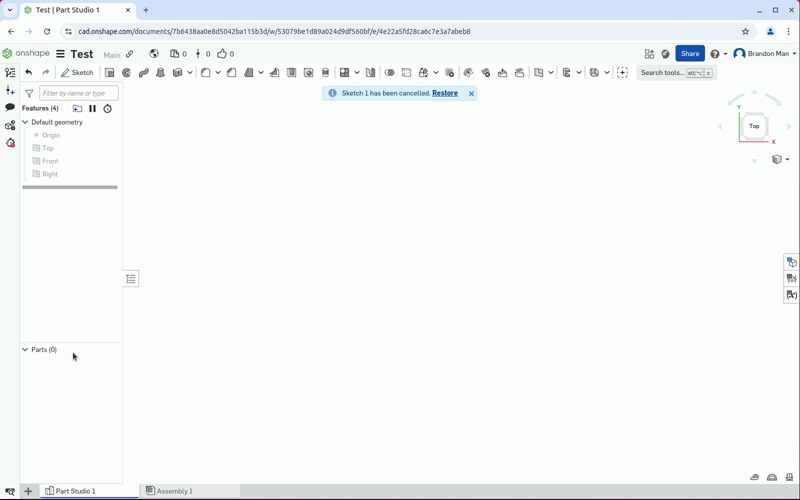
key(y)
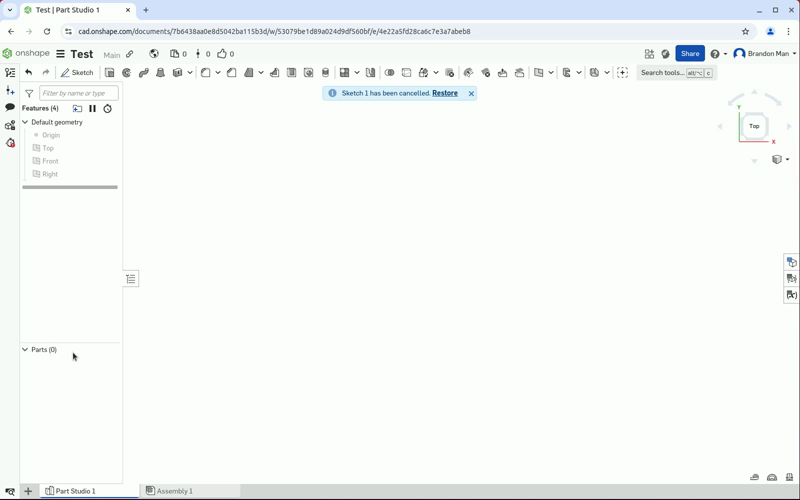
key(shift+p)
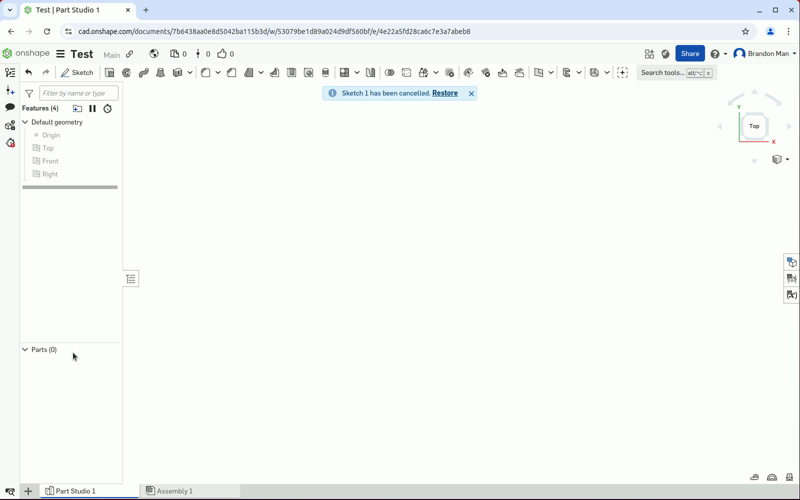
key(space)
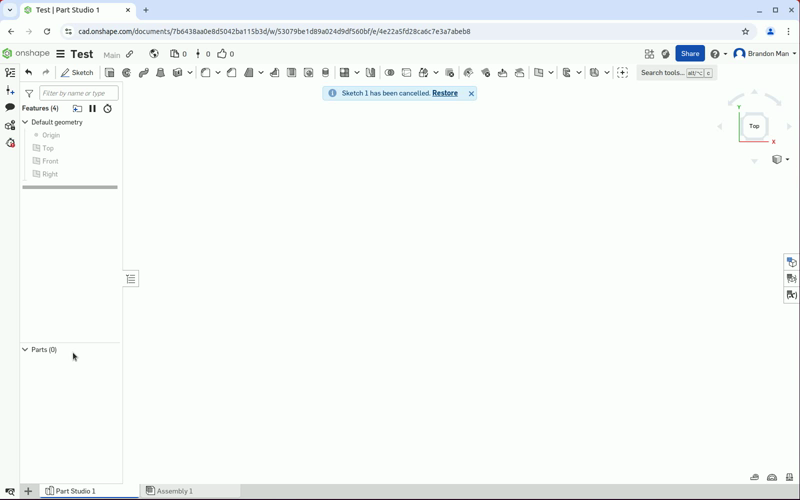
key_down(shift)
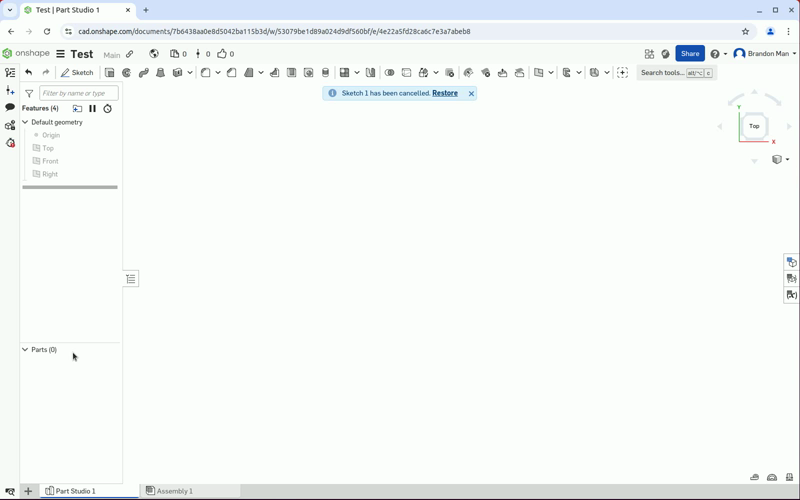
key(up)
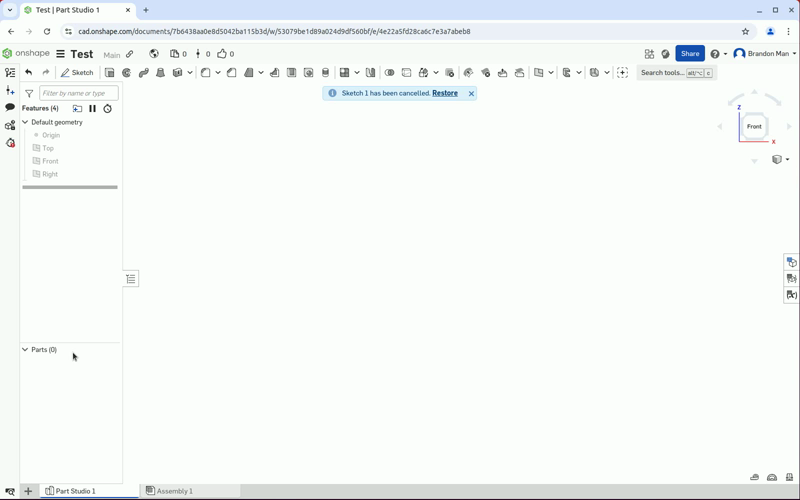
key_up(shift)
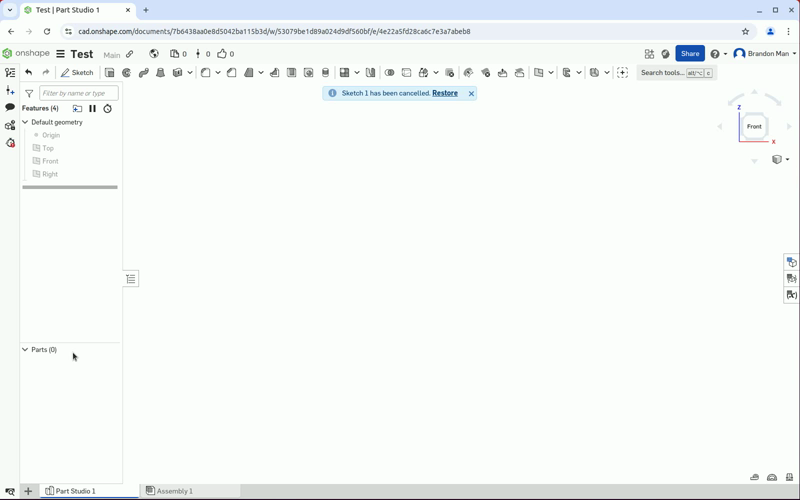
mouse_move(73, 352)
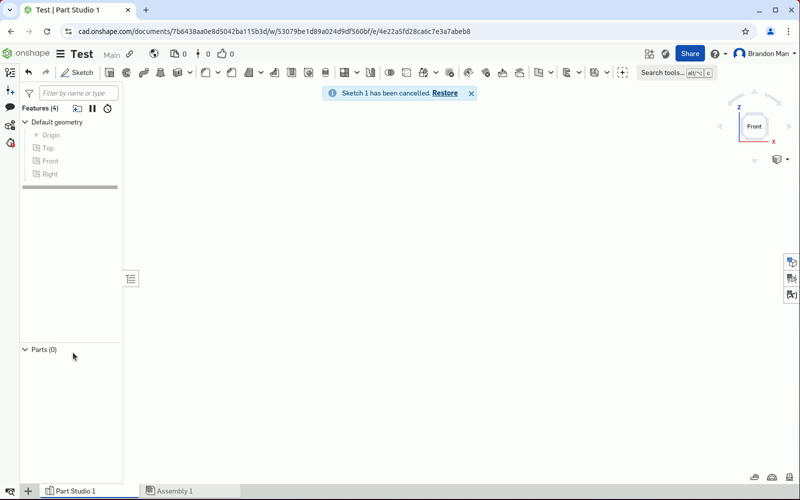
key(shift+y)
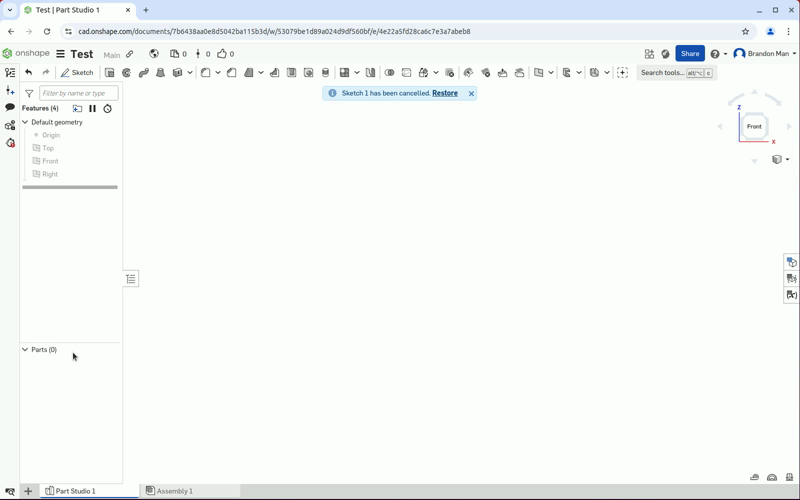
key(shift+s)
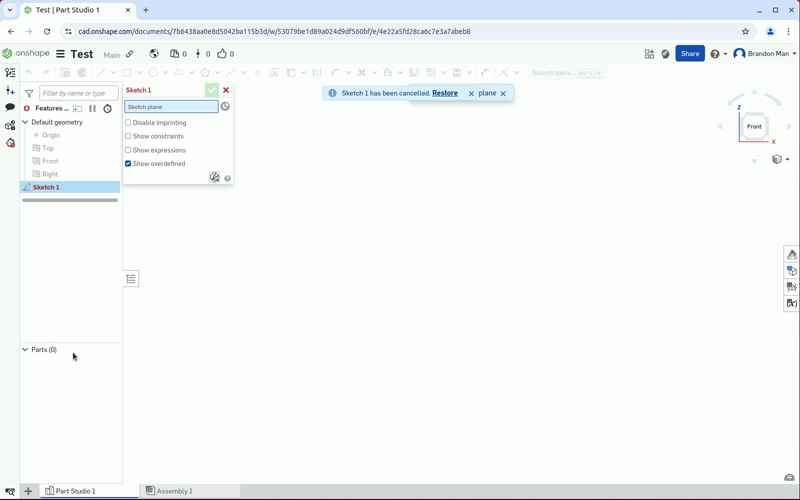
mouse_move(73, 163)
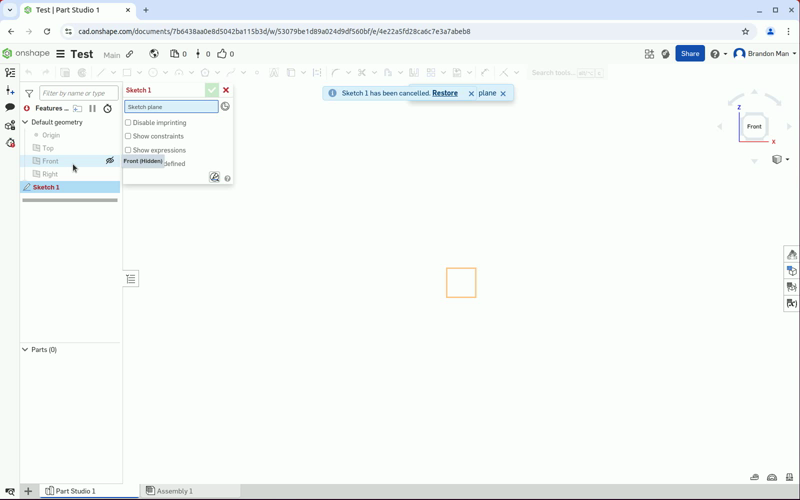
click(73, 163)
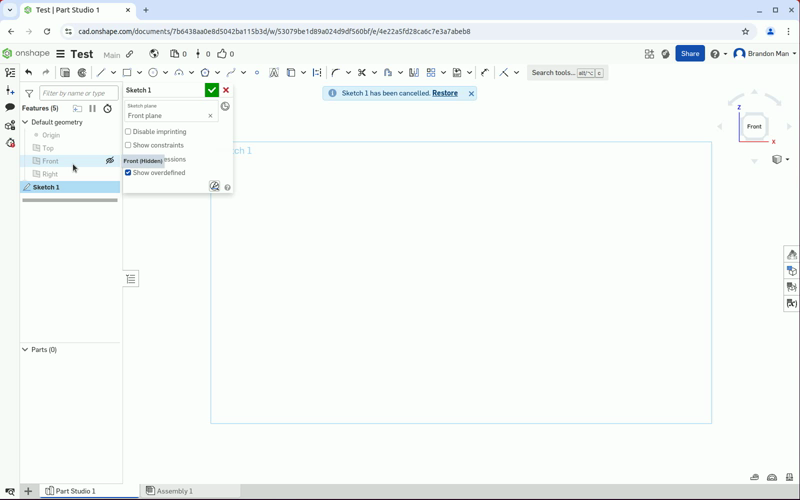
mouse_move(73, 352)
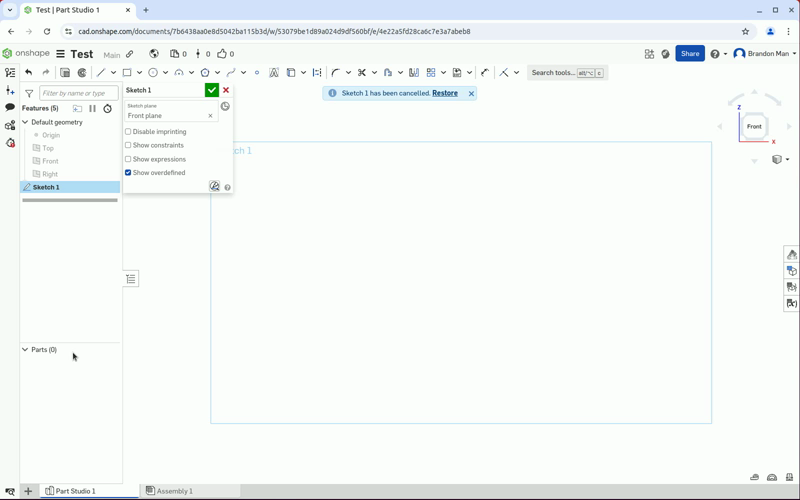
key(y)
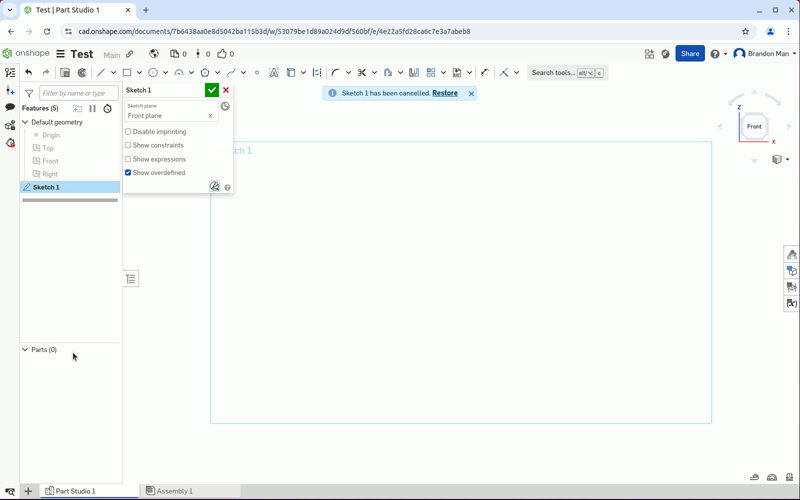
key(c)
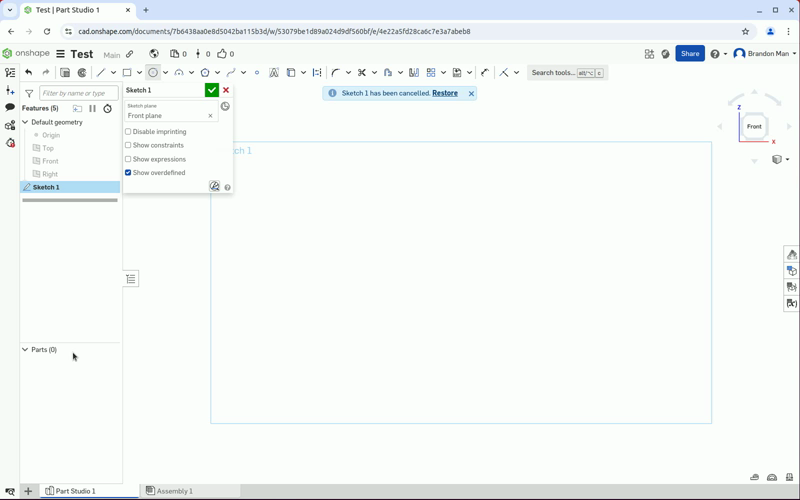
key_down(shift)
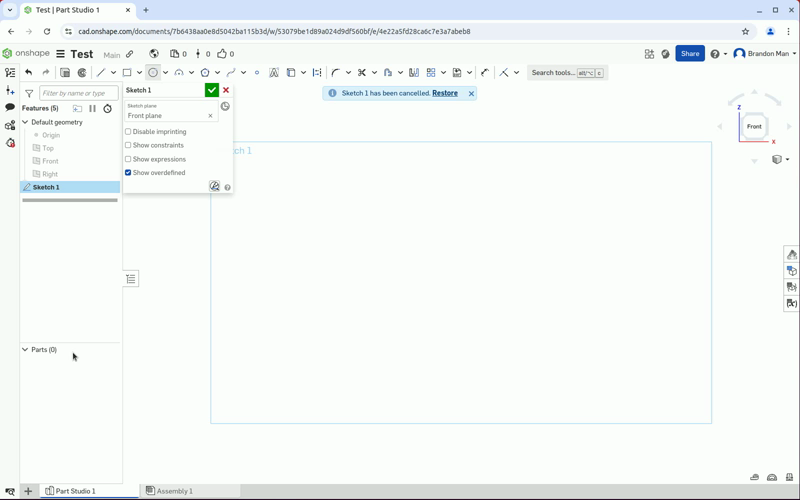
mouse_move(461, 282)
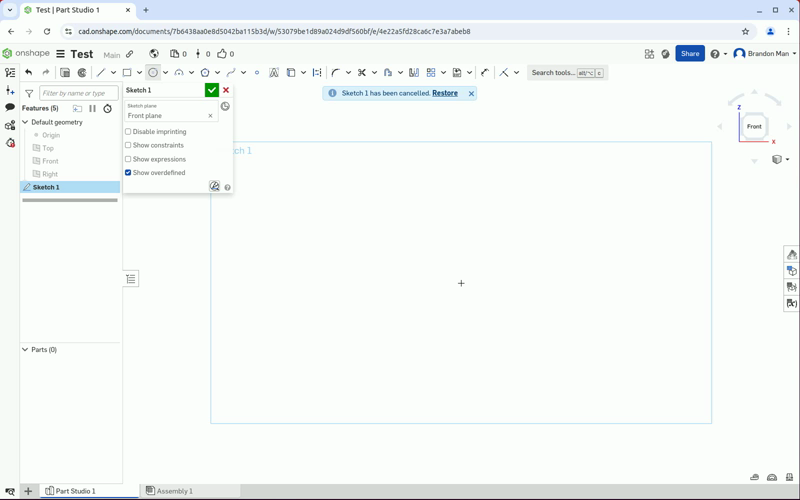
click(461, 282)
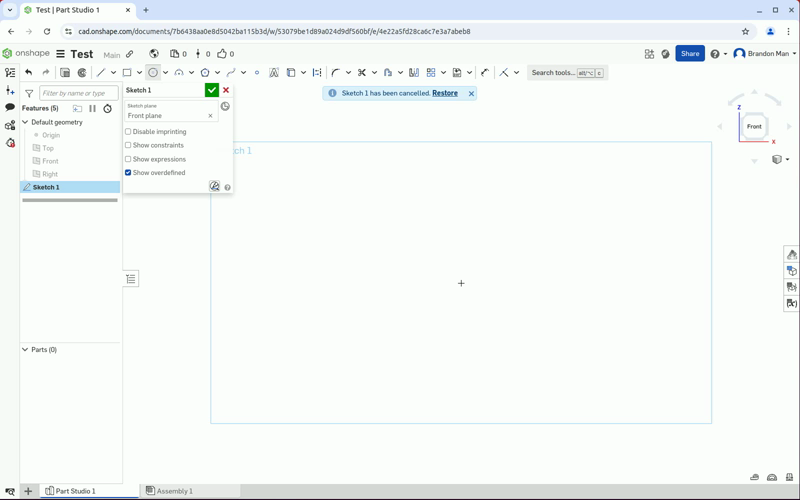
key_up(shift)
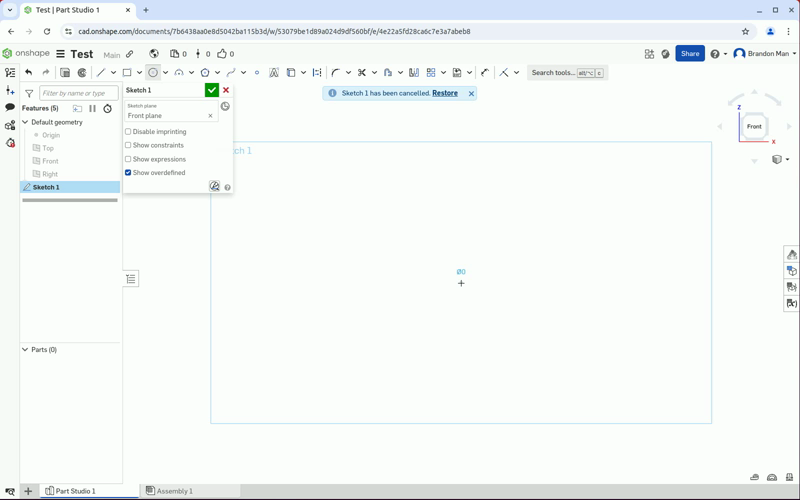
mouse_move(480, 282)
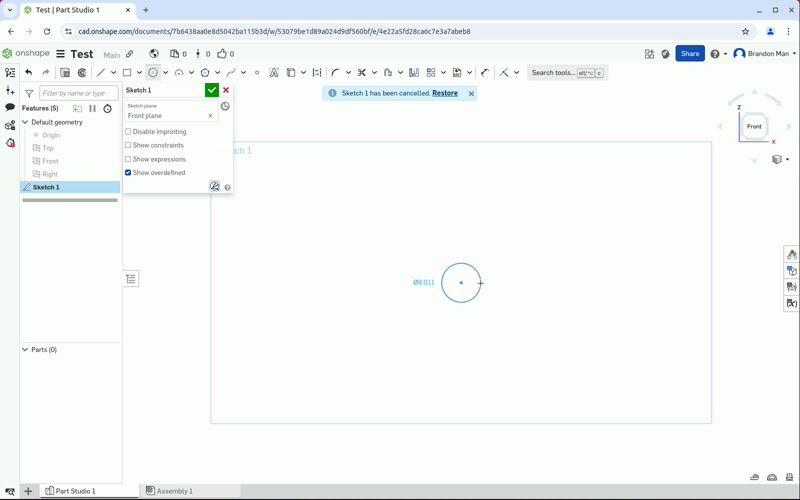
click(480, 282)
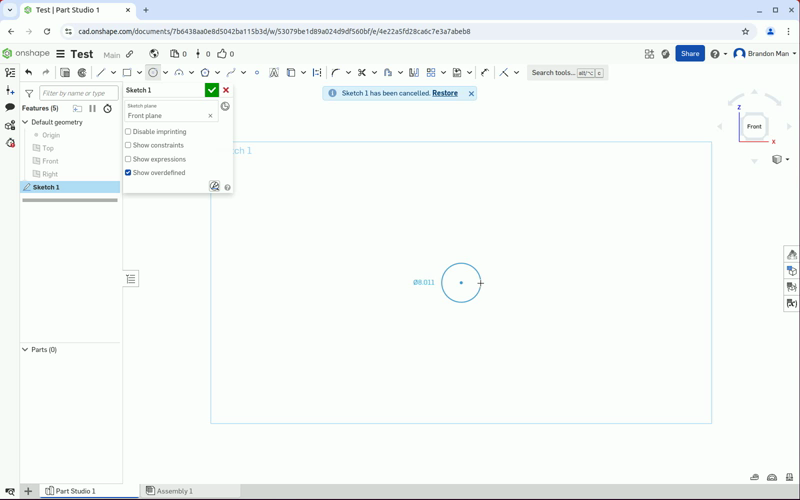
key(esc)
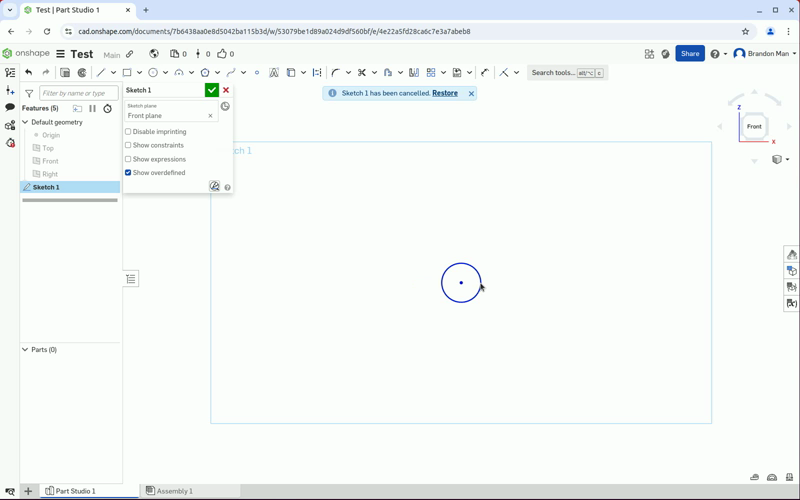
mouse_move(477, 282)
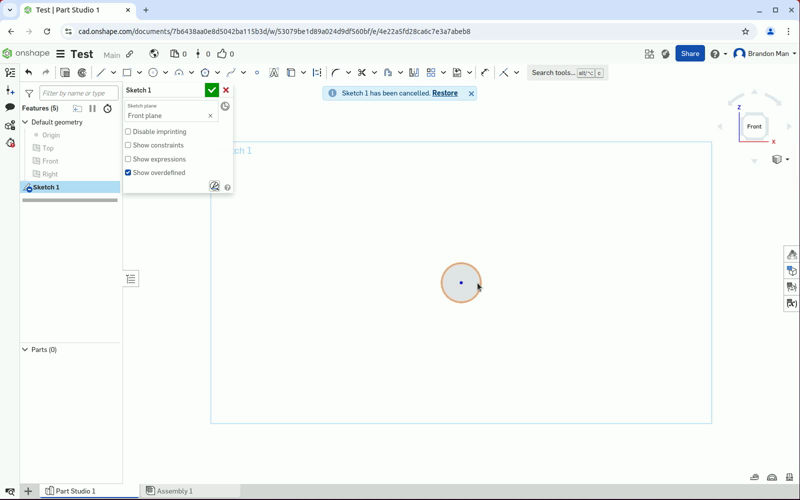
scroll(6)
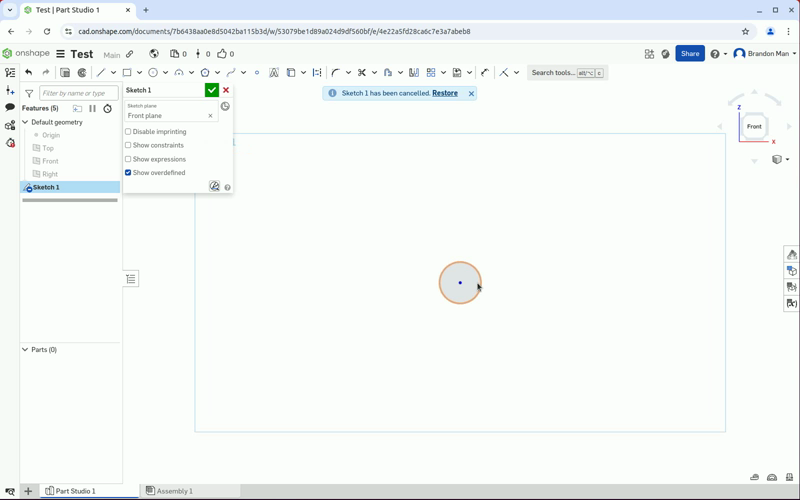
scroll(6)
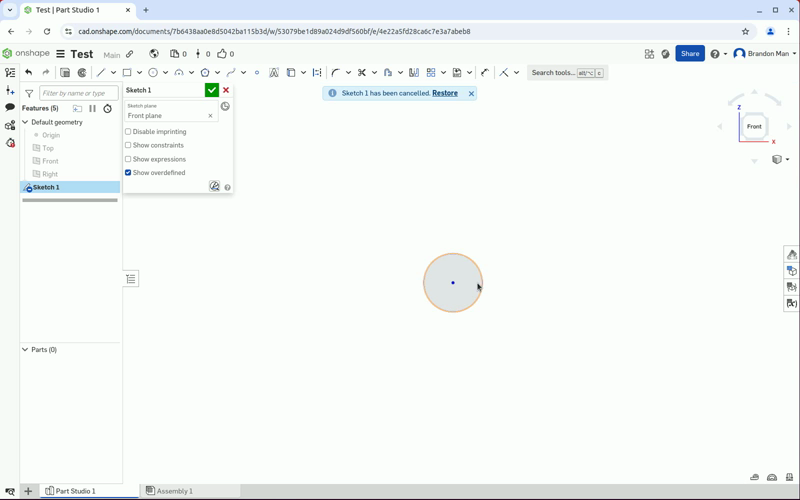
scroll(6)
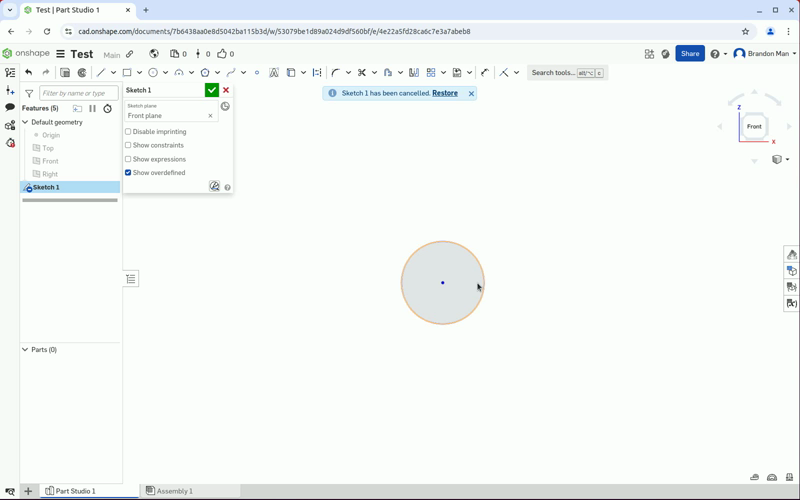
scroll(6)
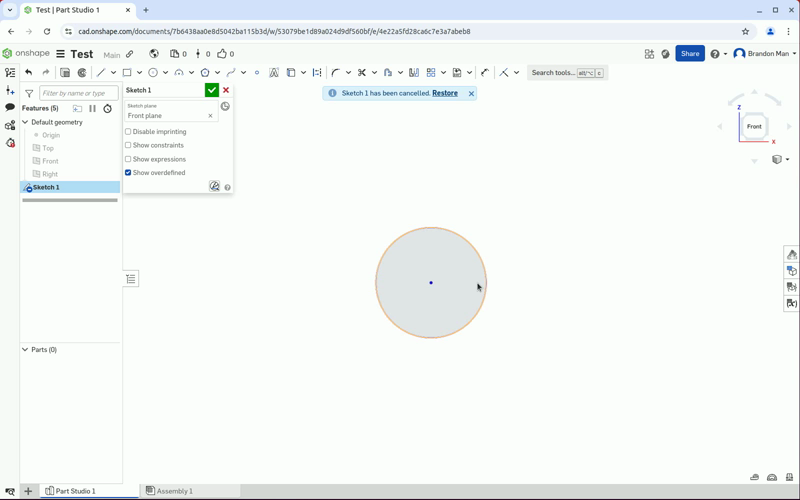
scroll(6)
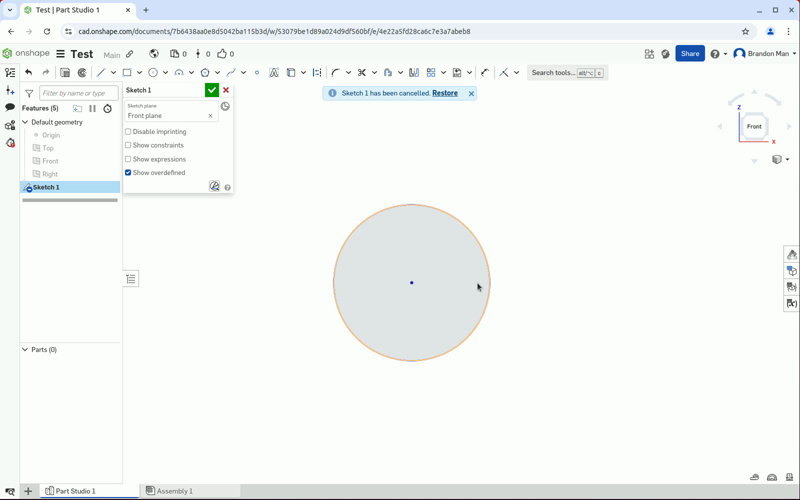
scroll(6)
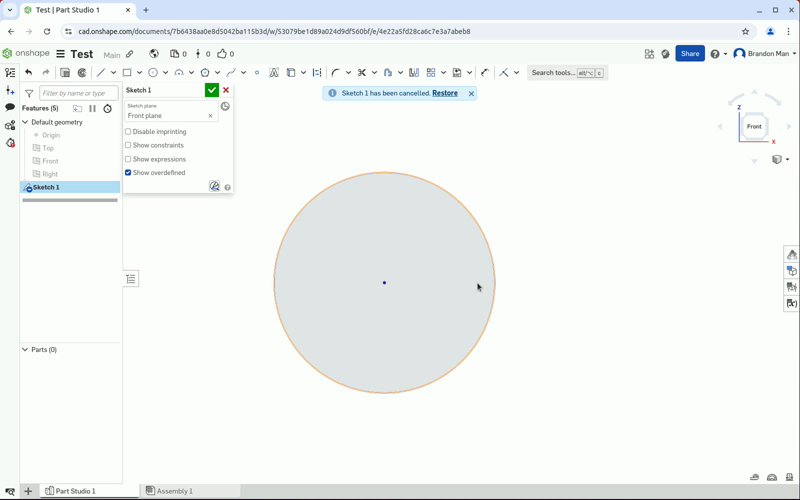
scroll(6)
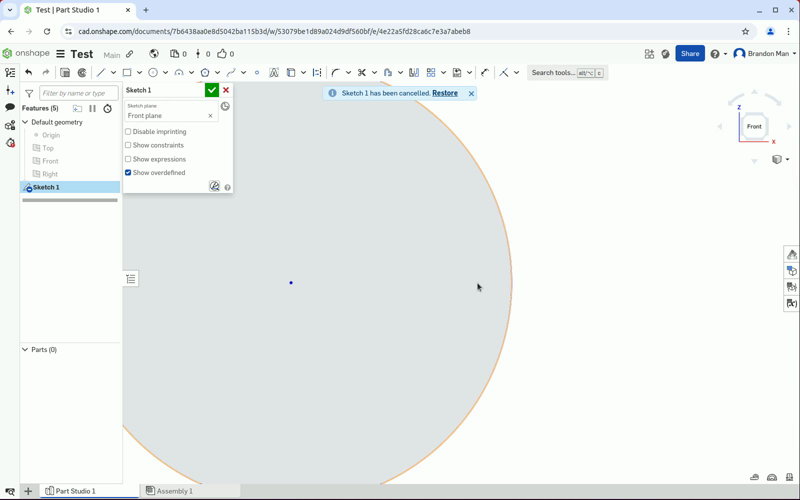
click(477, 282)
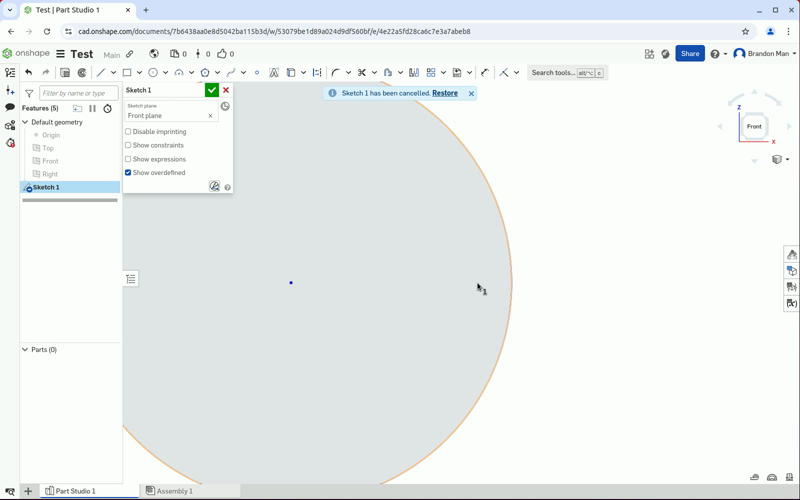
scroll(-6)
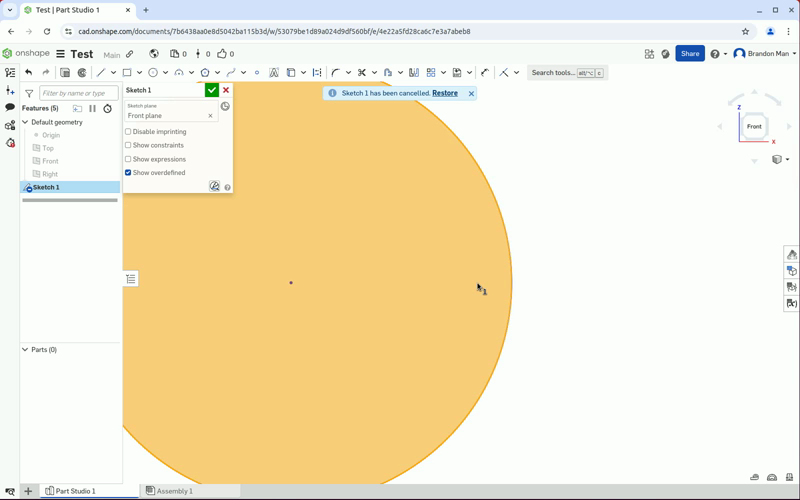
scroll(-6)
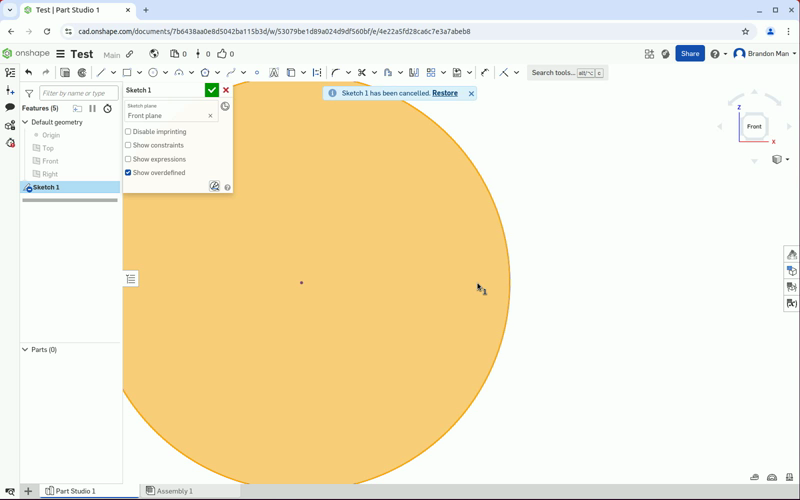
scroll(-6)
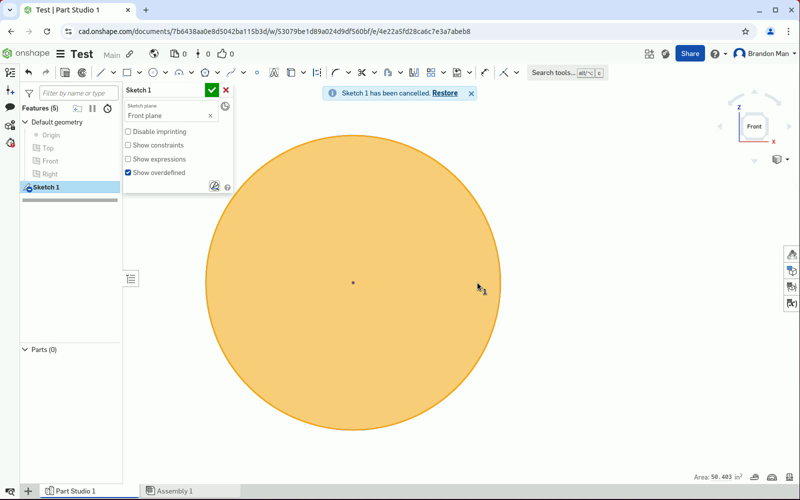
scroll(-6)
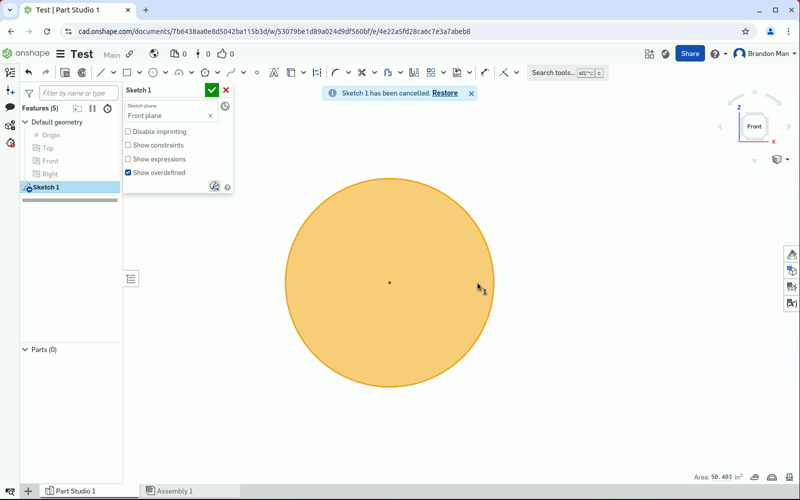
scroll(-6)
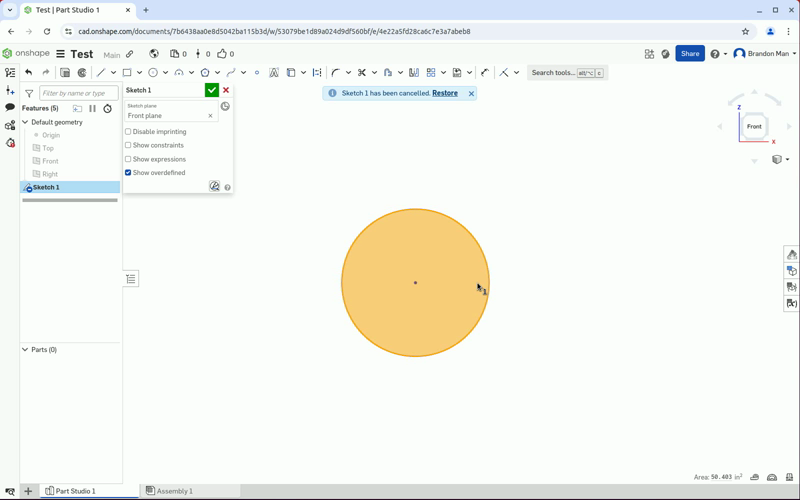
scroll(-6)
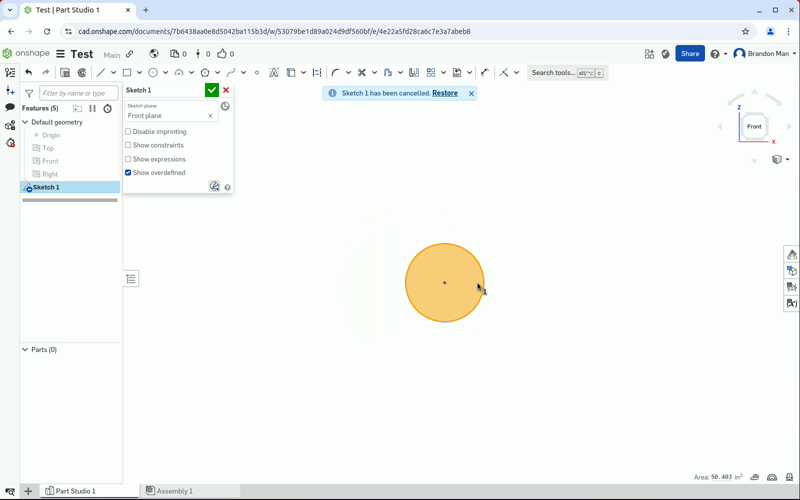
scroll(-6)
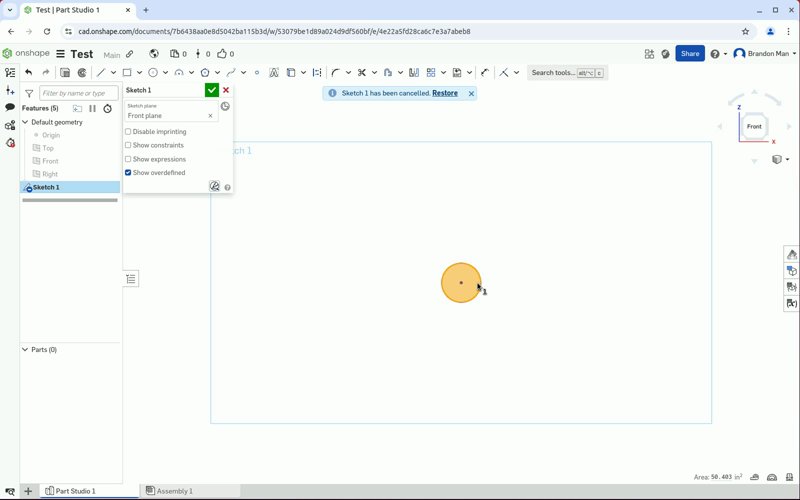
mouse_move(73, 352)
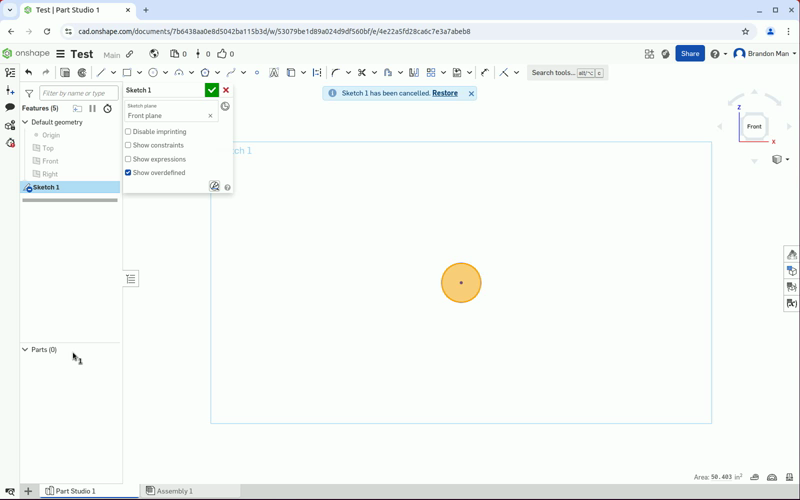
key(shift+y)
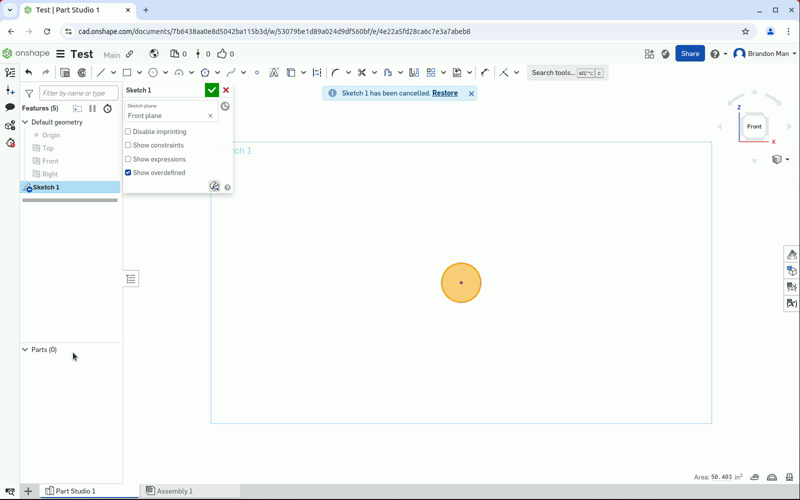
key(shift+e)
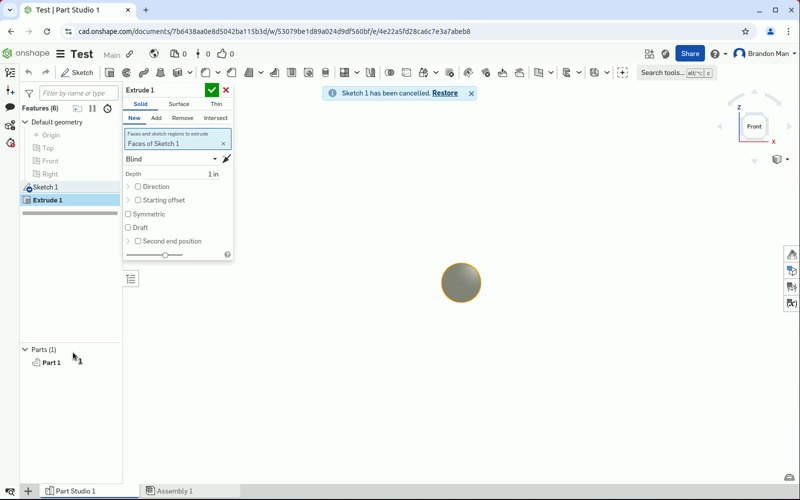
mouse_move(143, 106)
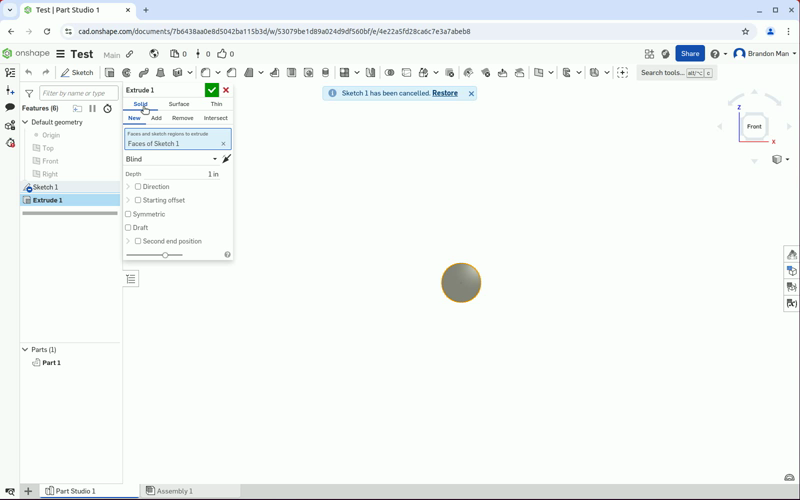
click(143, 106)
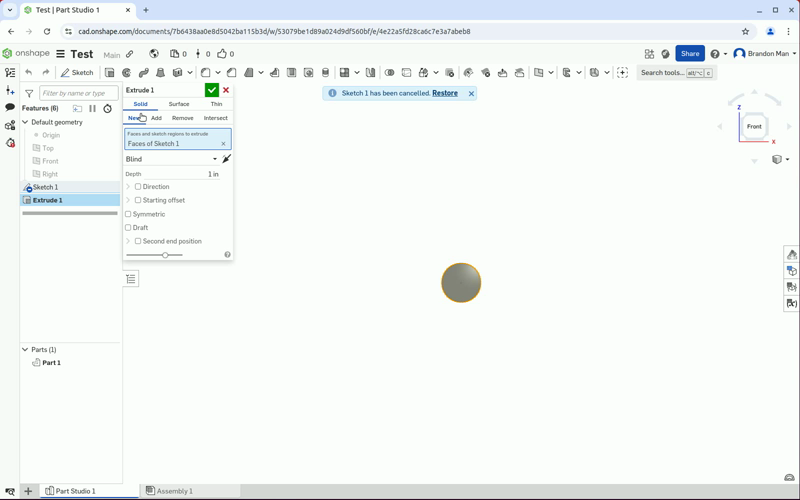
mouse_move(137, 120)
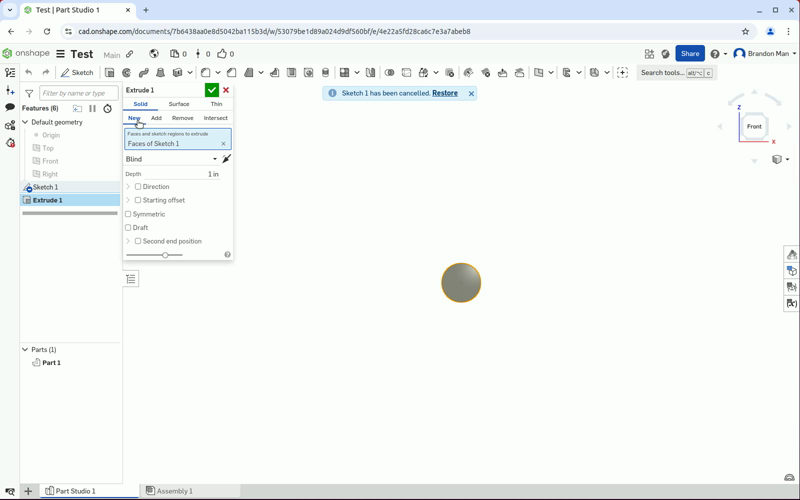
click(137, 120)
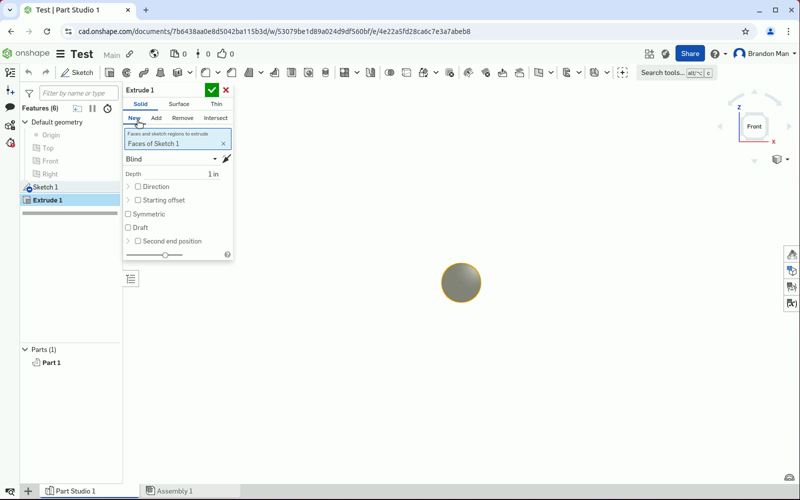
key(tab, 4)
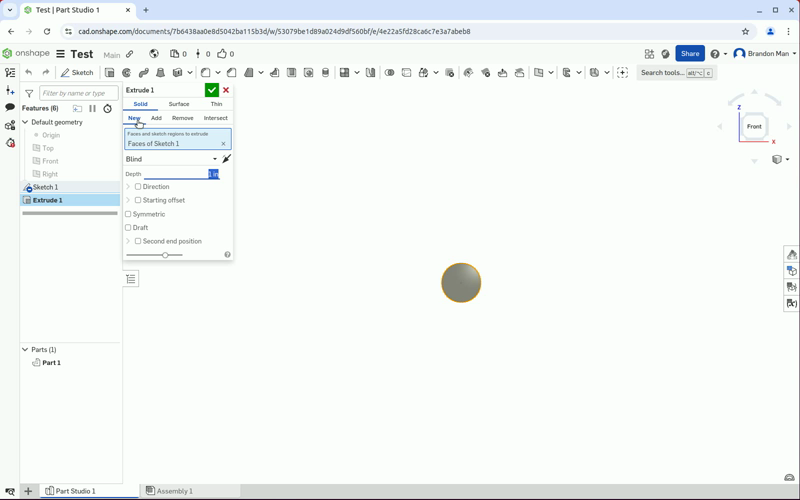
text(46.216)
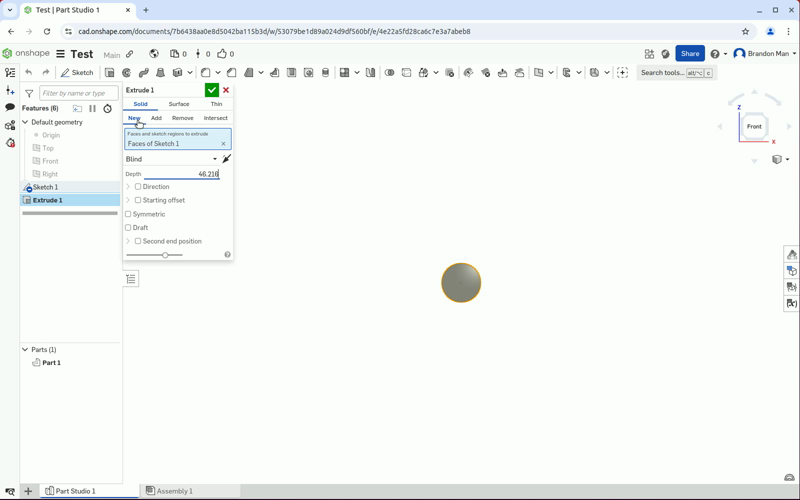
key(tab, 3)
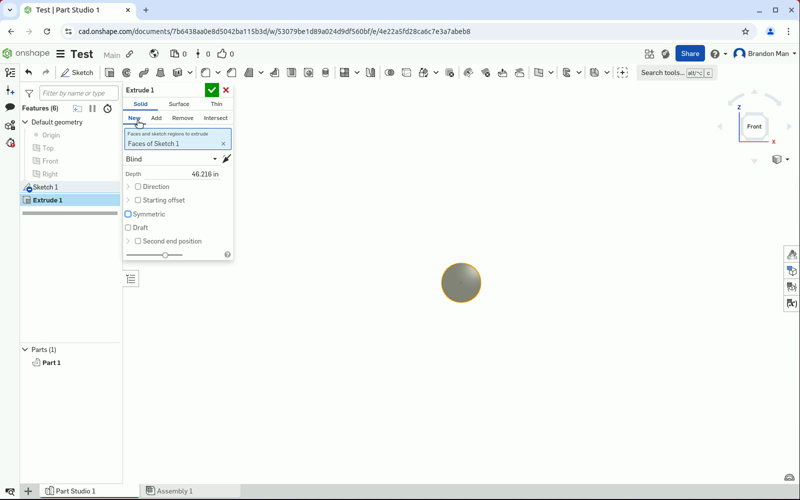
key(space)
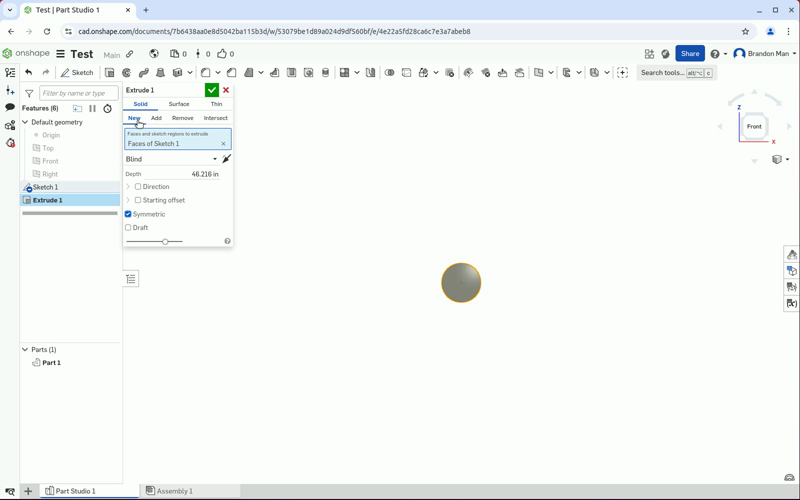
key(enter)
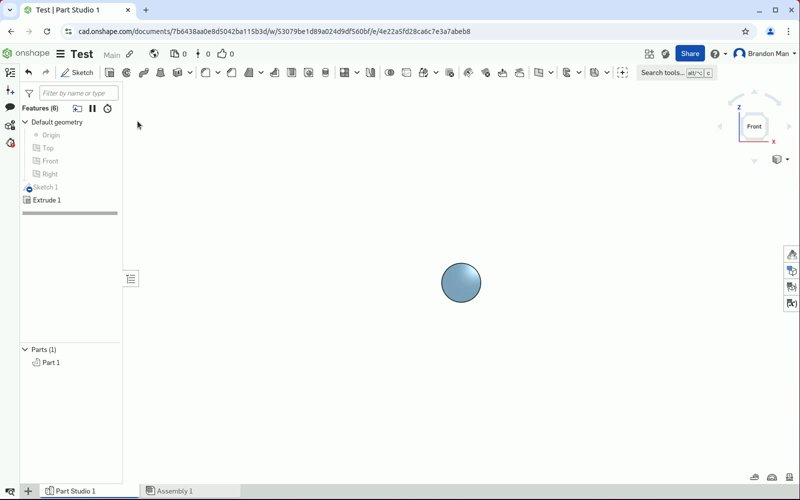
key(shift+h)
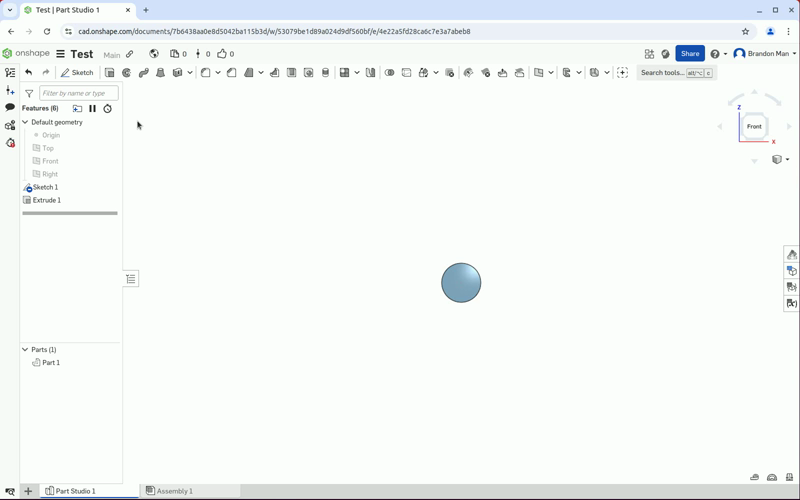
key(shift+h)
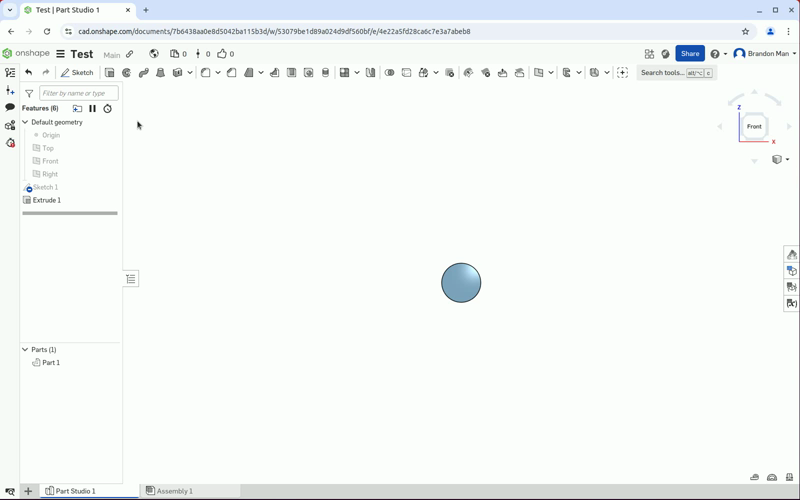
mouse_move(73, 189)
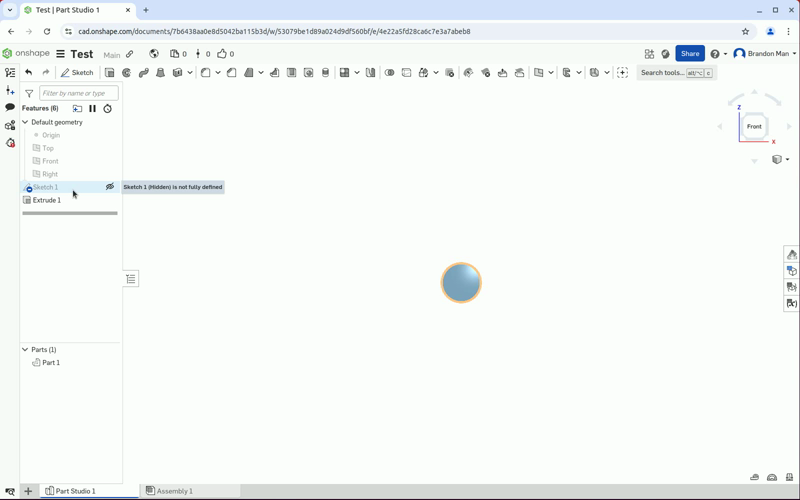
click(73, 189)
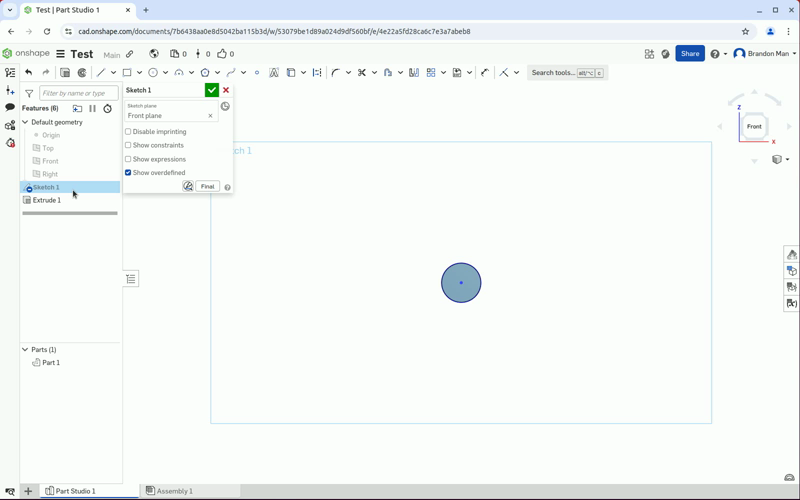
mouse_move(229, 92)
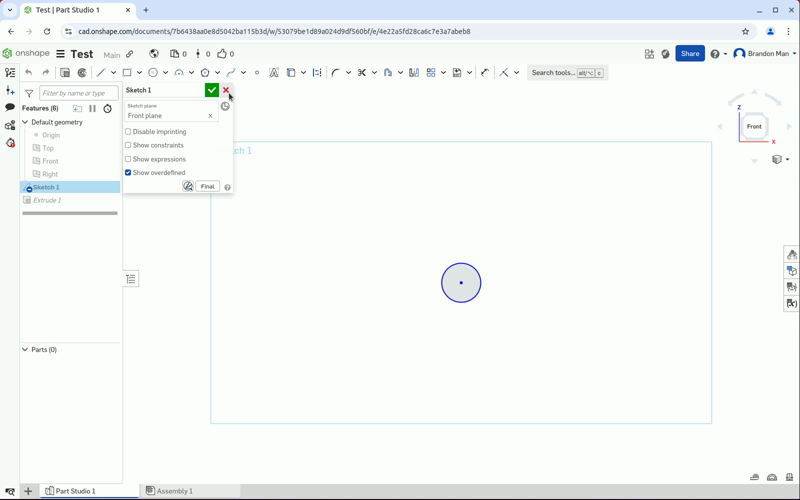
click(229, 92)
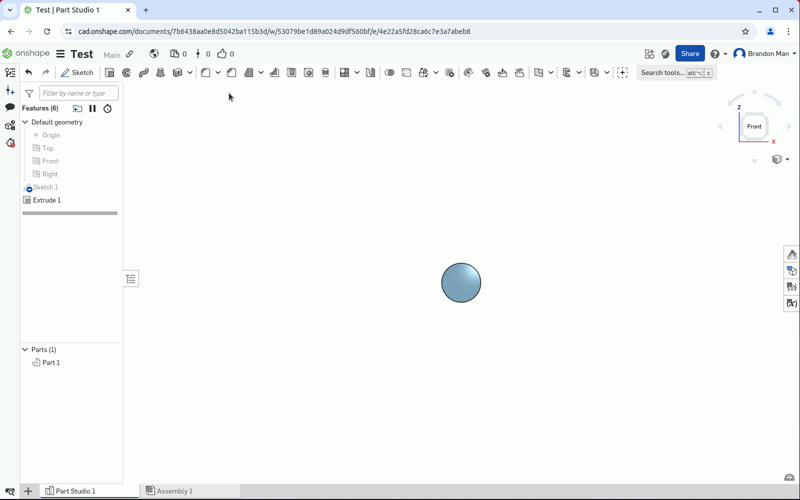
mouse_move(73, 352)
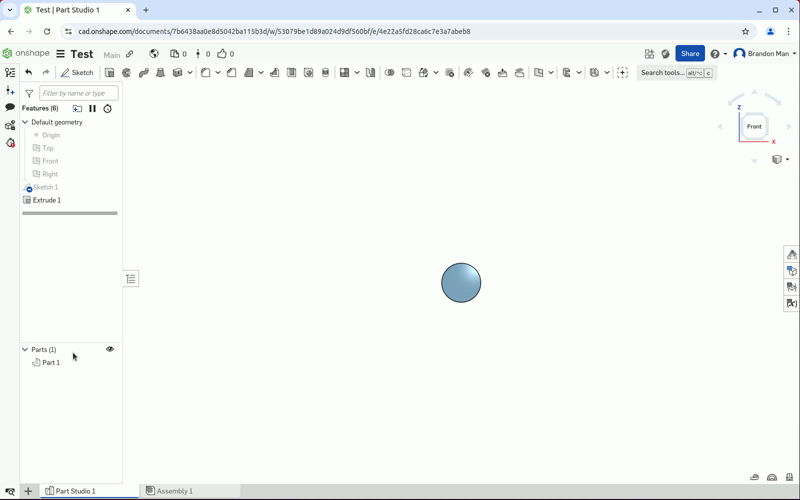
key(y)
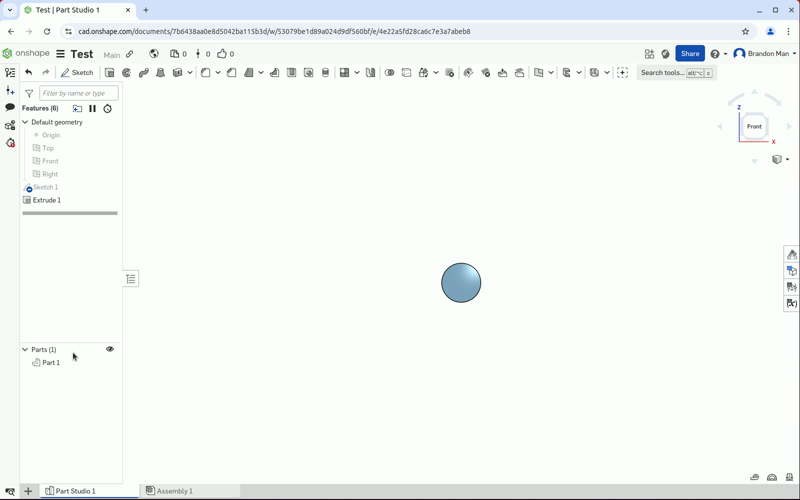
key(shift+p)
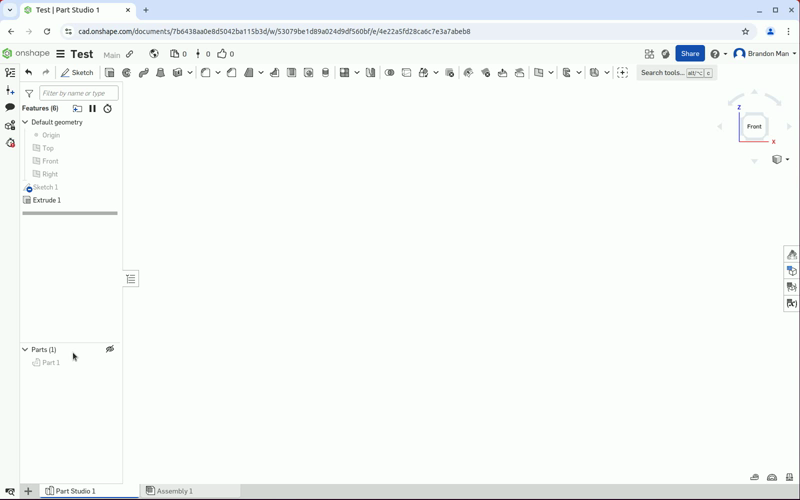
key(space)
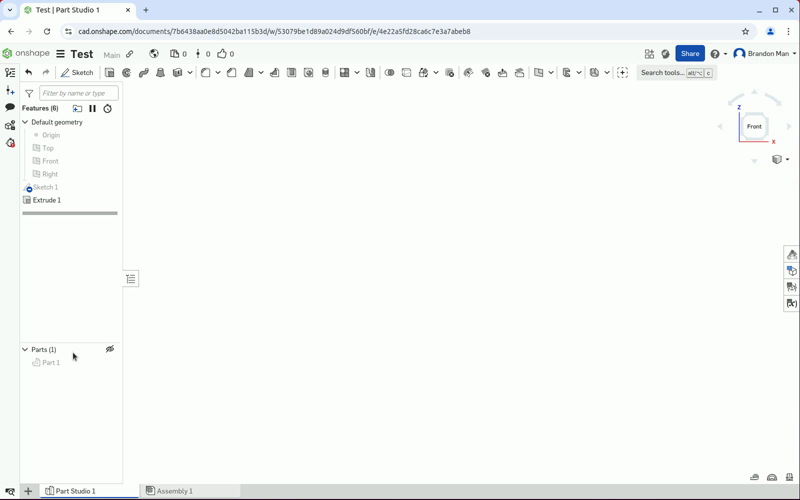
key_down(shift)
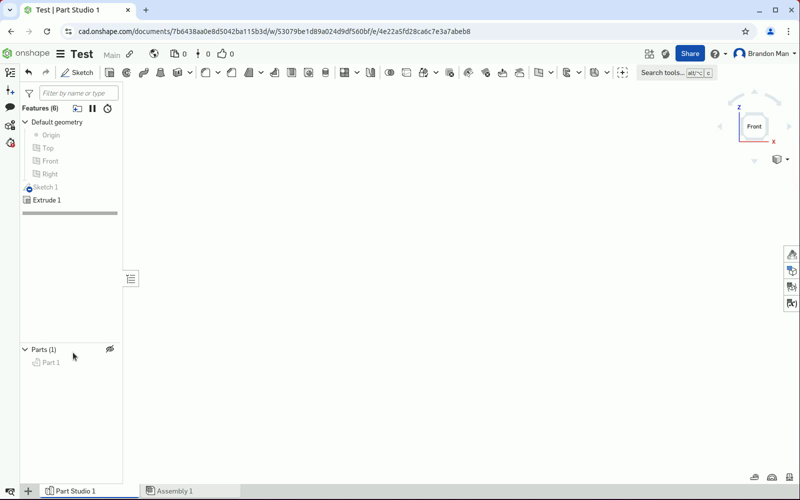
key(down)
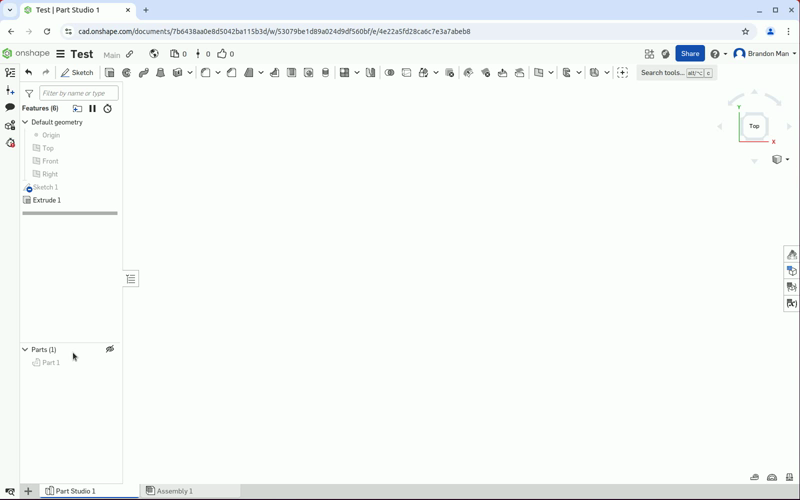
key_up(shift)
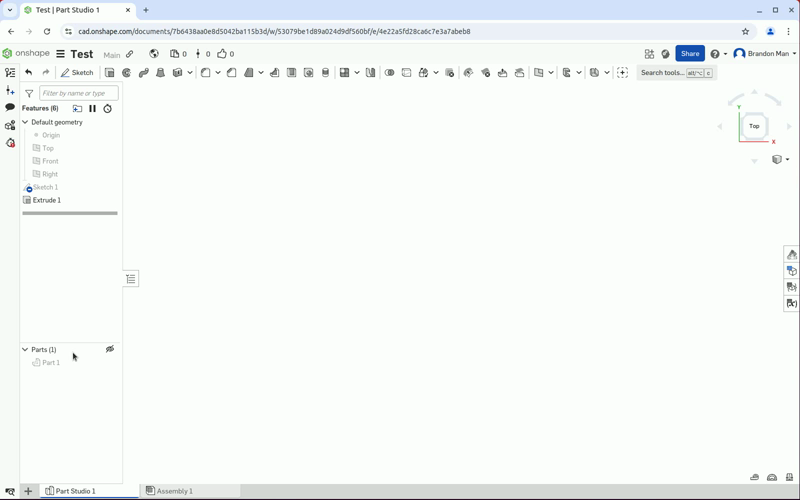
mouse_move(73, 352)
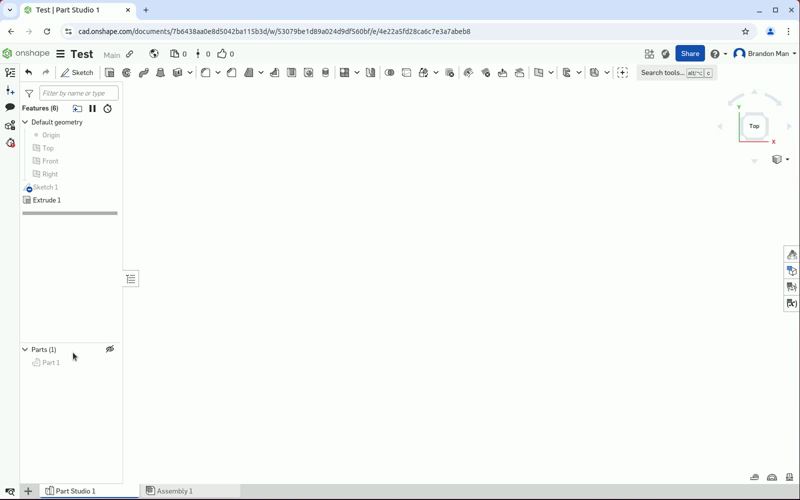
key(shift+y)
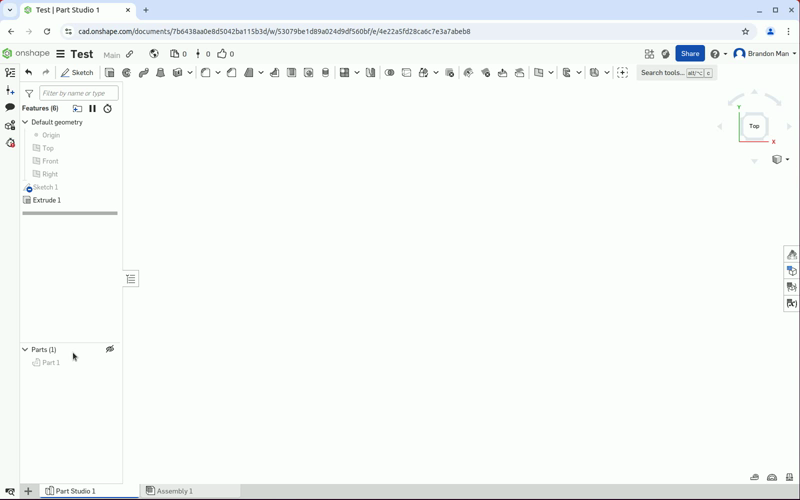
key(shift+s)
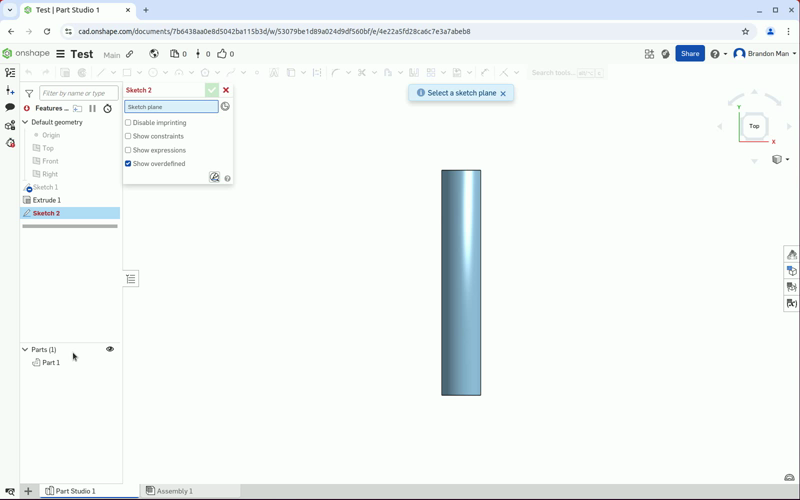
mouse_move(73, 150)
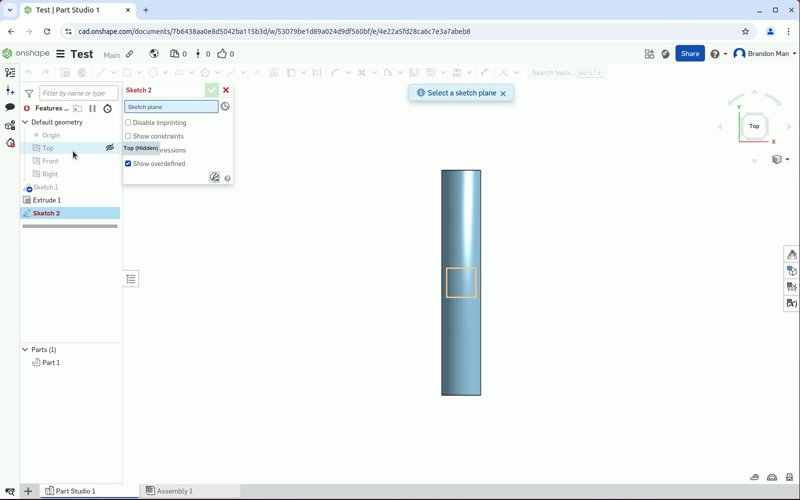
click(73, 150)
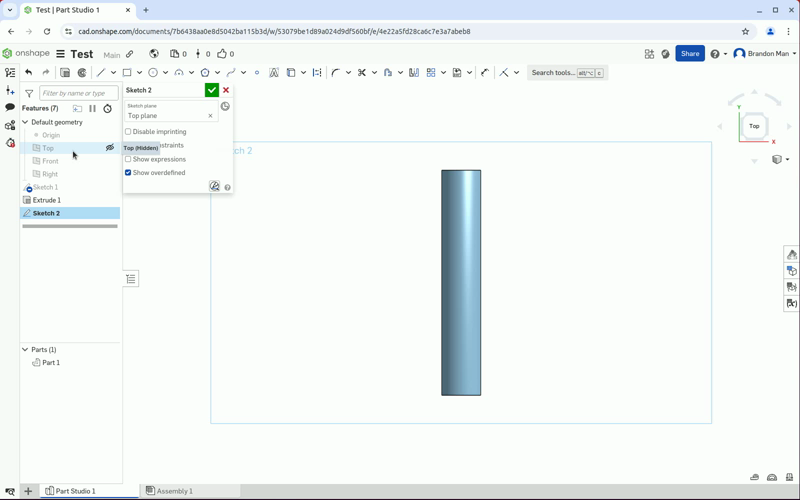
mouse_move(73, 352)
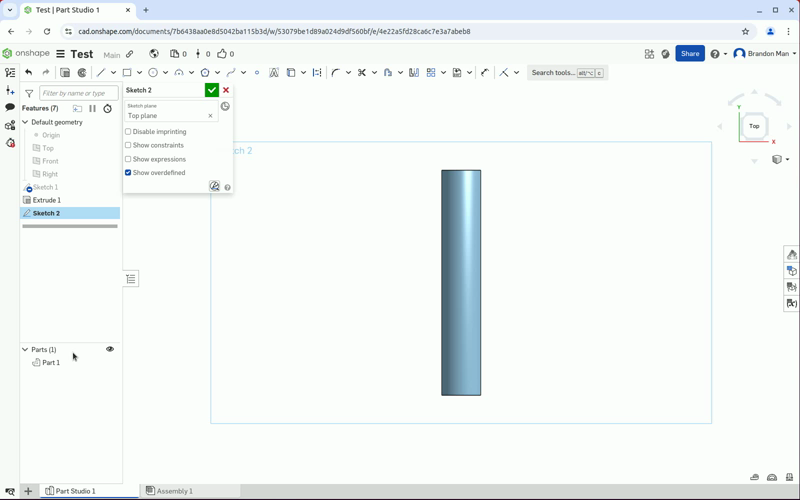
key(y)
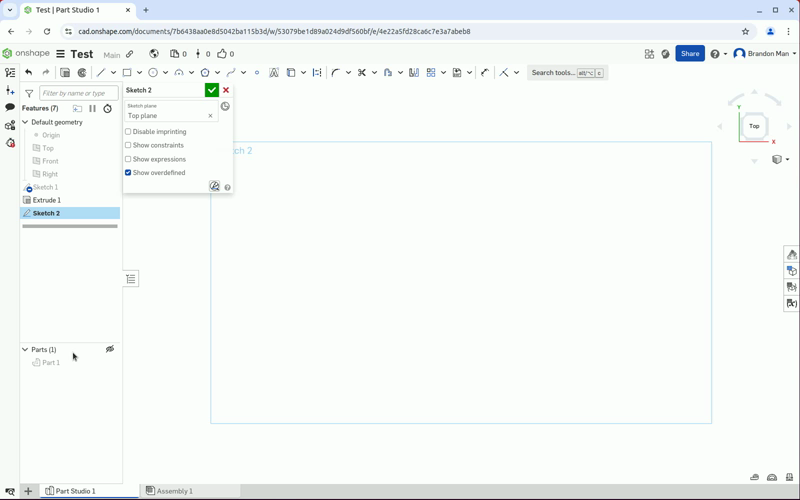
key(c)
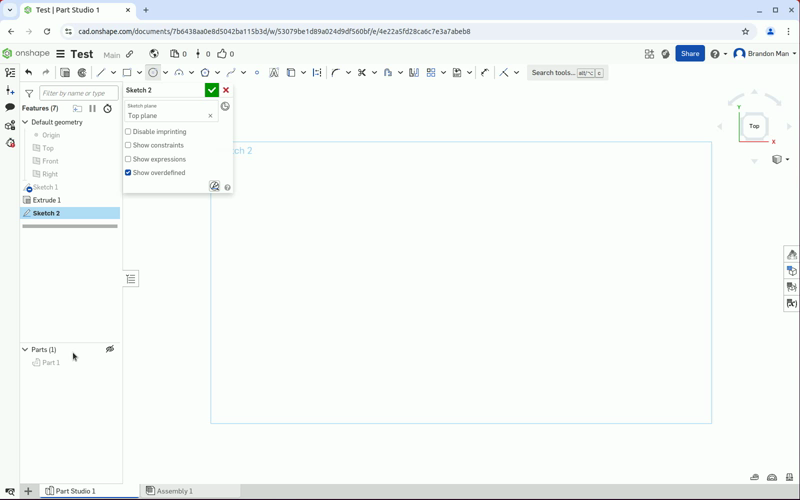
key_down(shift)
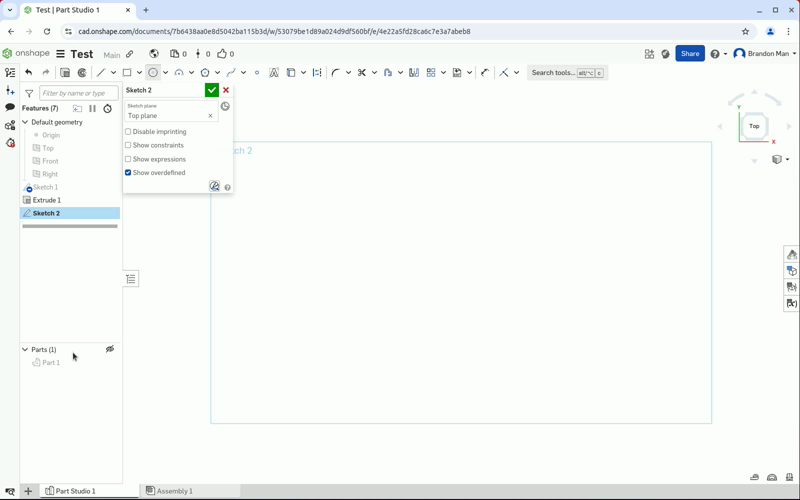
mouse_move(461, 282)
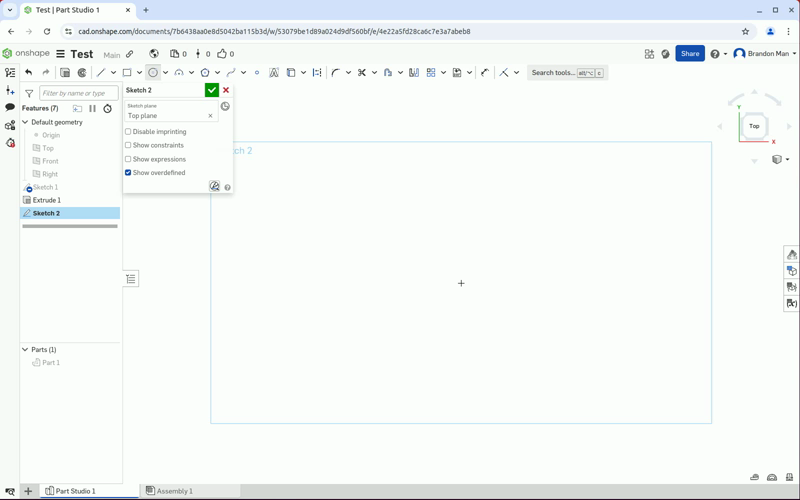
click(461, 282)
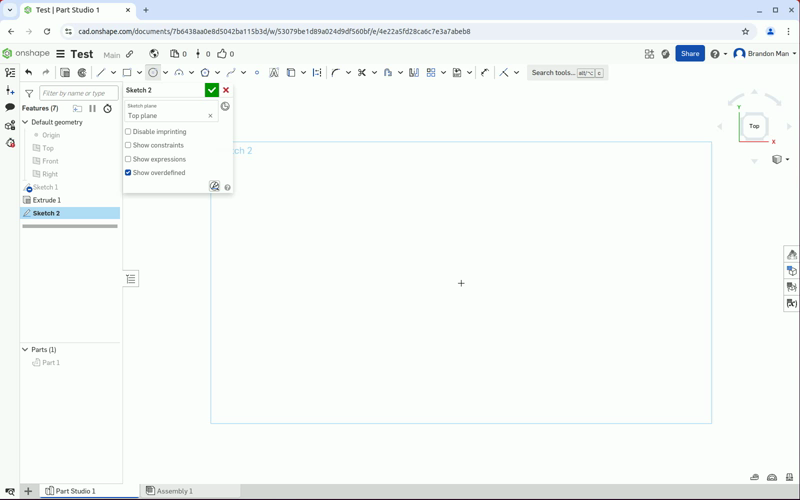
key_up(shift)
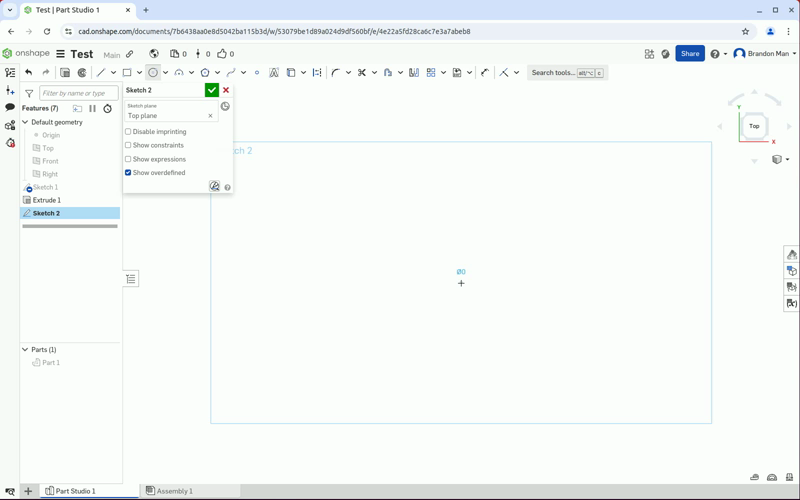
mouse_move(480, 282)
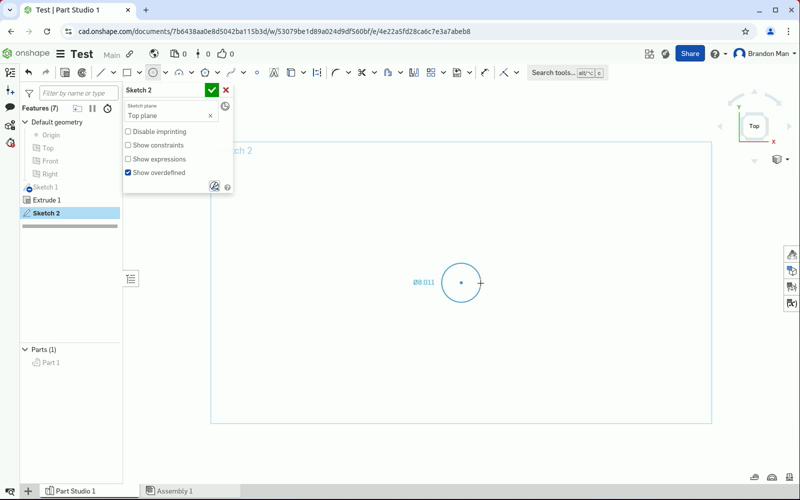
click(480, 282)
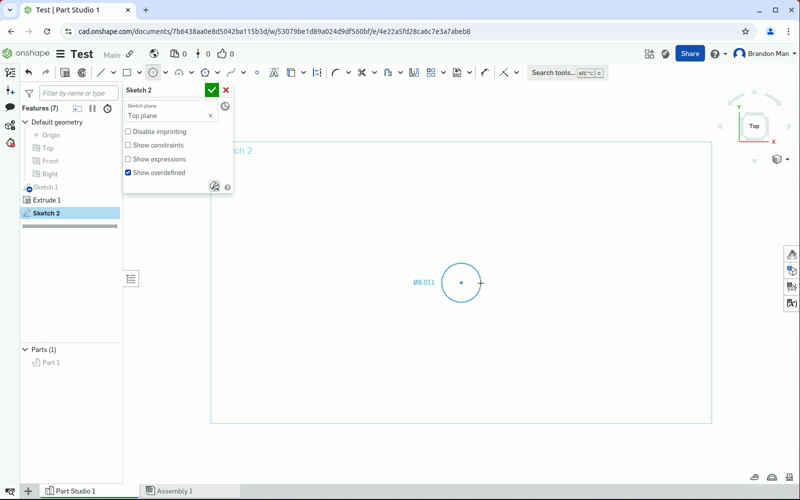
key(esc)
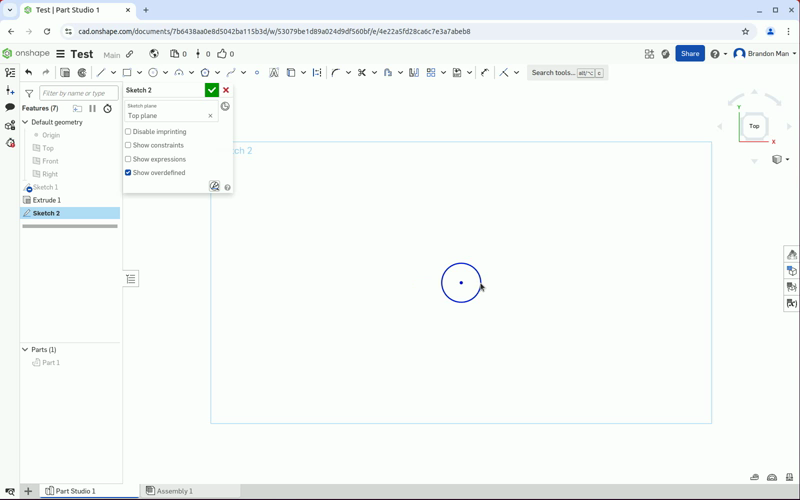
mouse_move(449, 294)
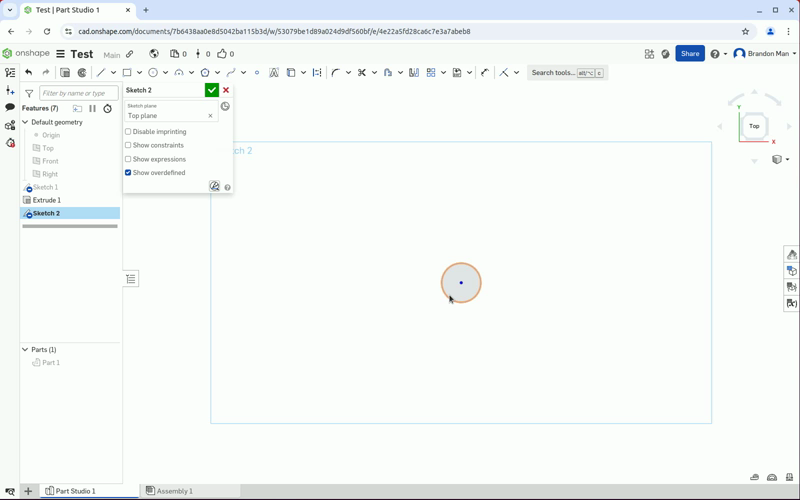
scroll(6)
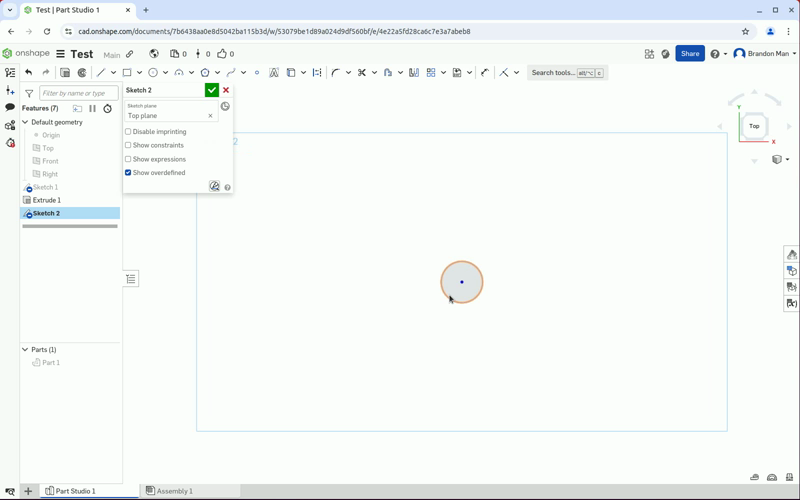
scroll(6)
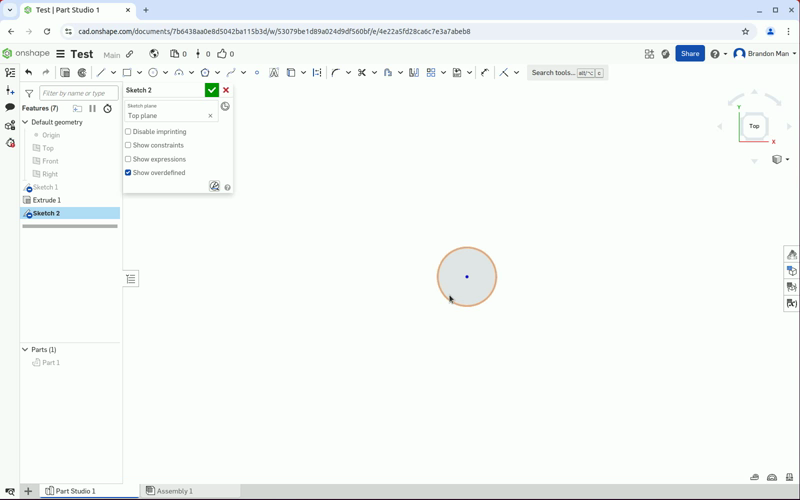
scroll(6)
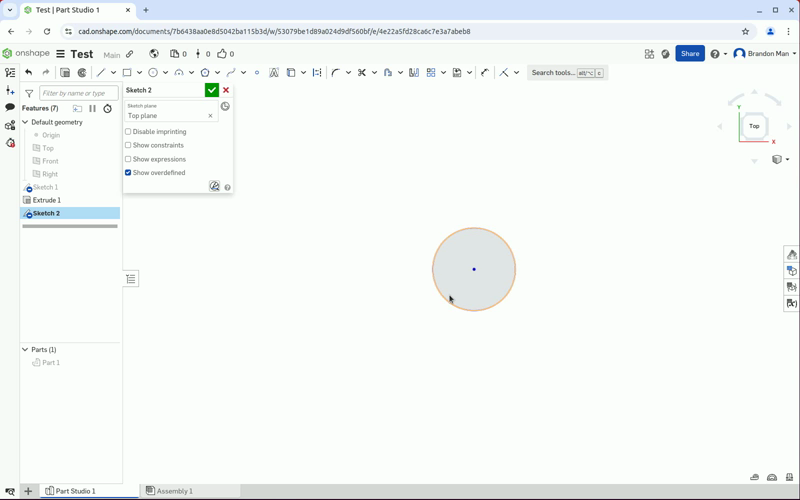
scroll(6)
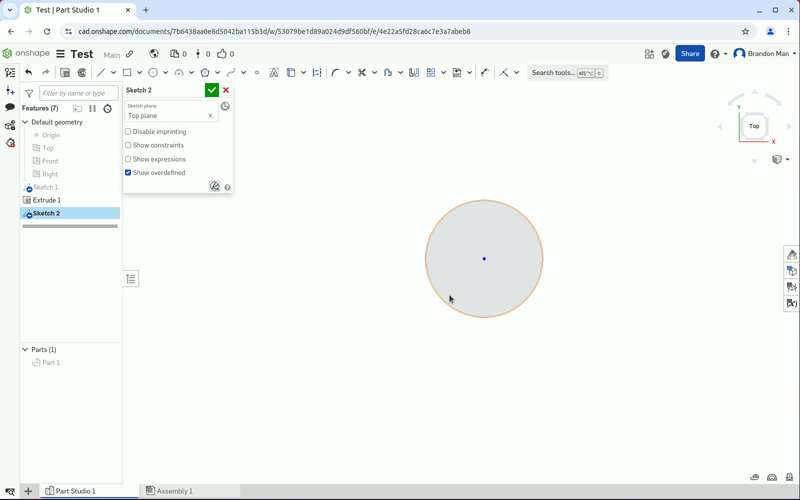
scroll(6)
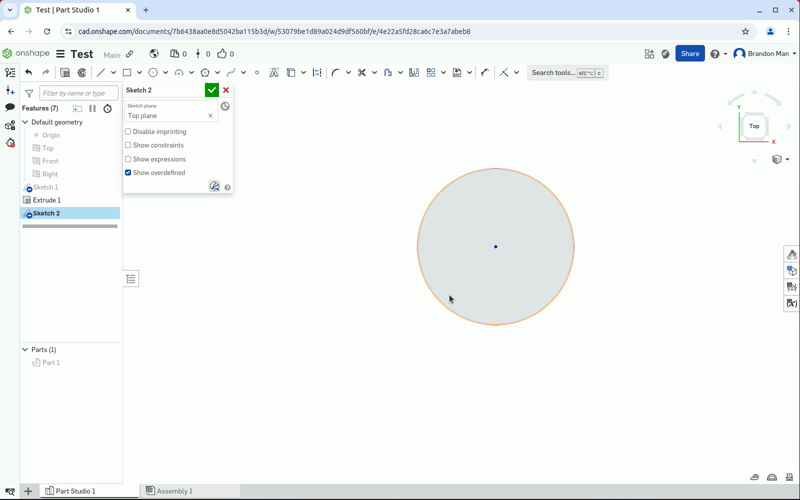
scroll(6)
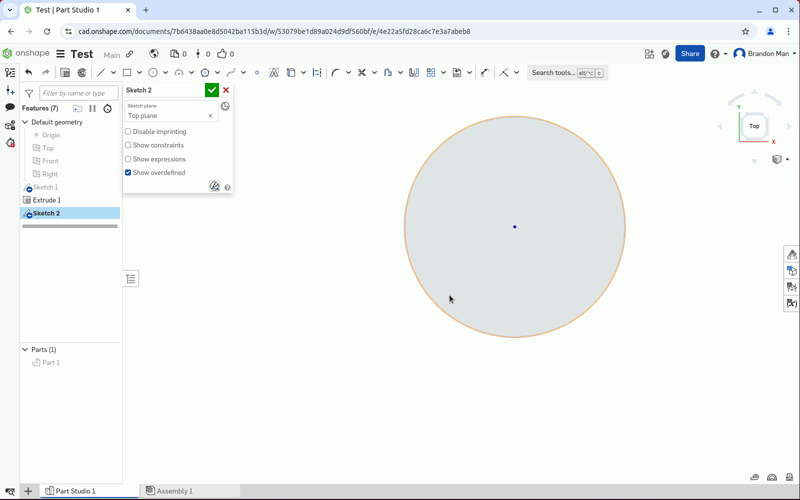
scroll(6)
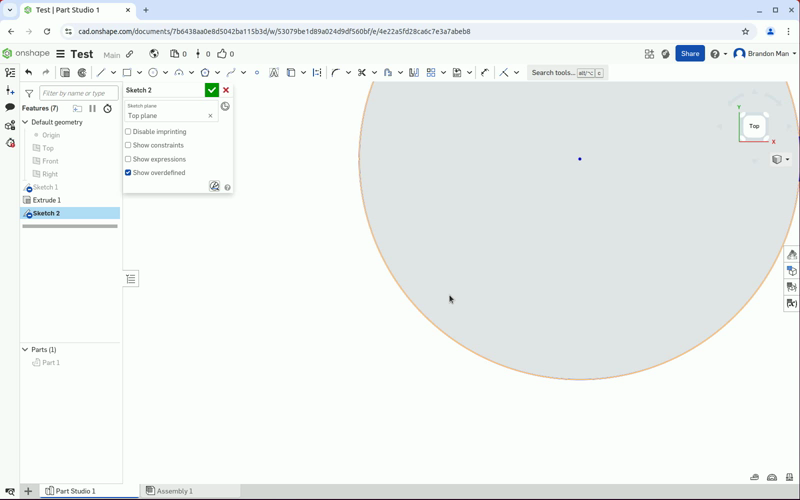
click(449, 294)
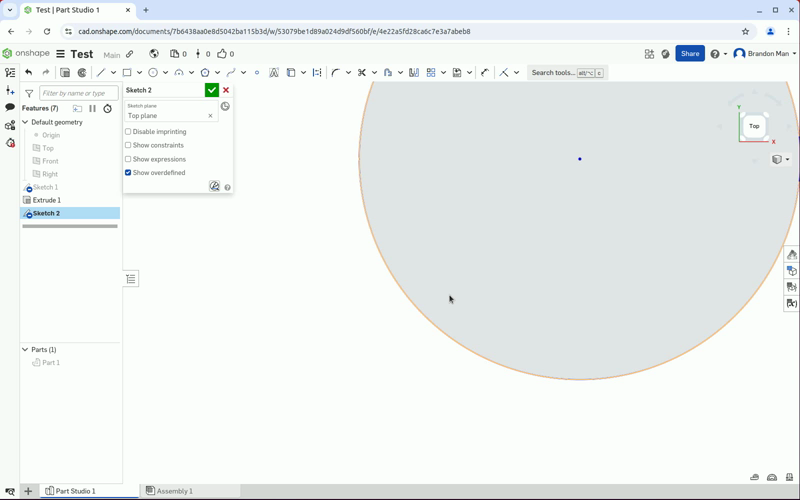
scroll(-6)
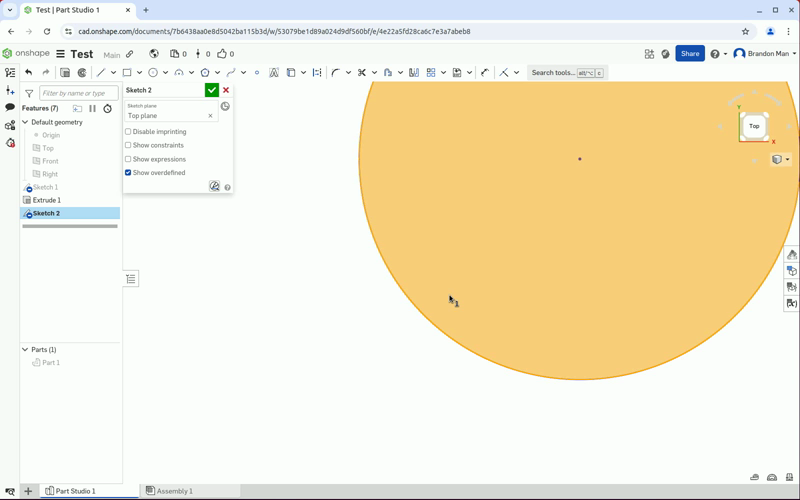
scroll(-6)
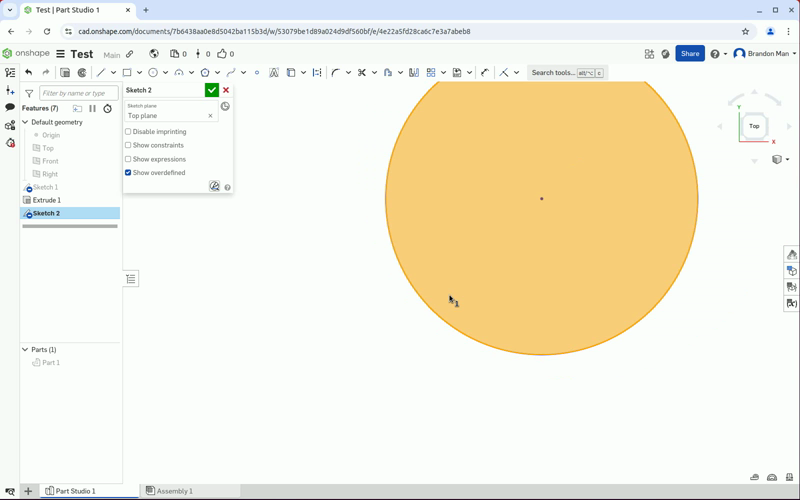
scroll(-6)
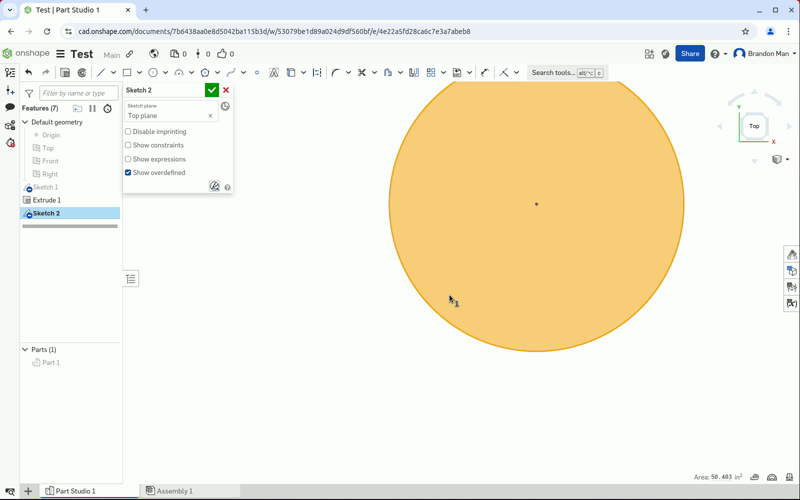
scroll(-6)
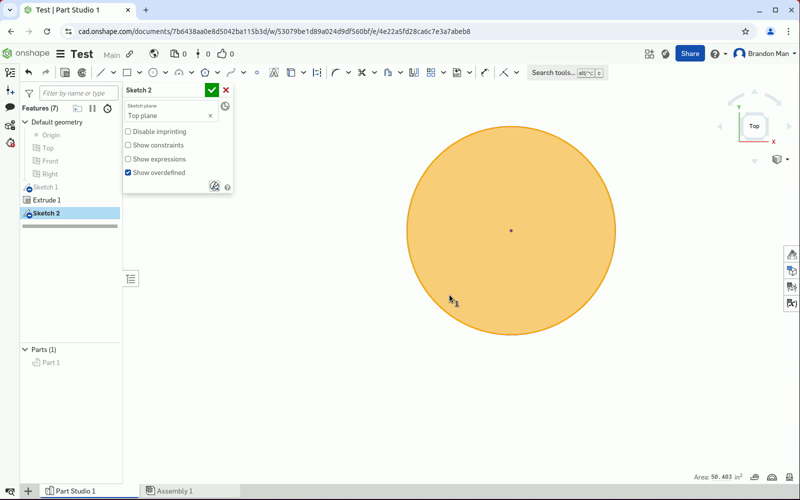
scroll(-6)
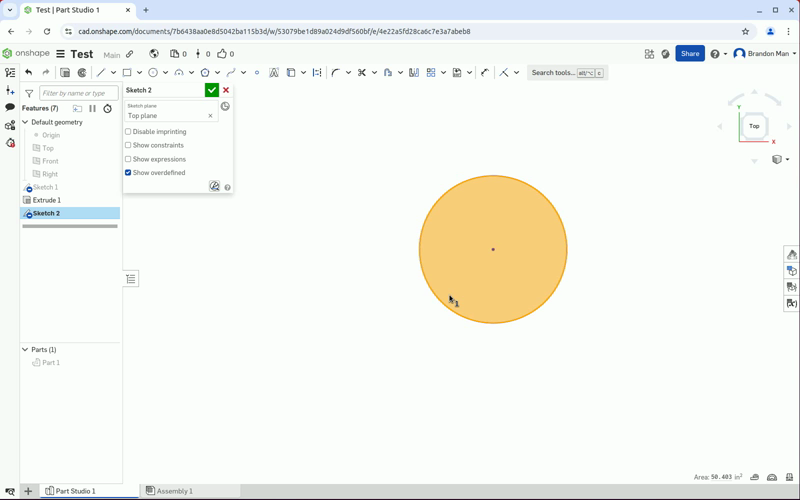
scroll(-6)
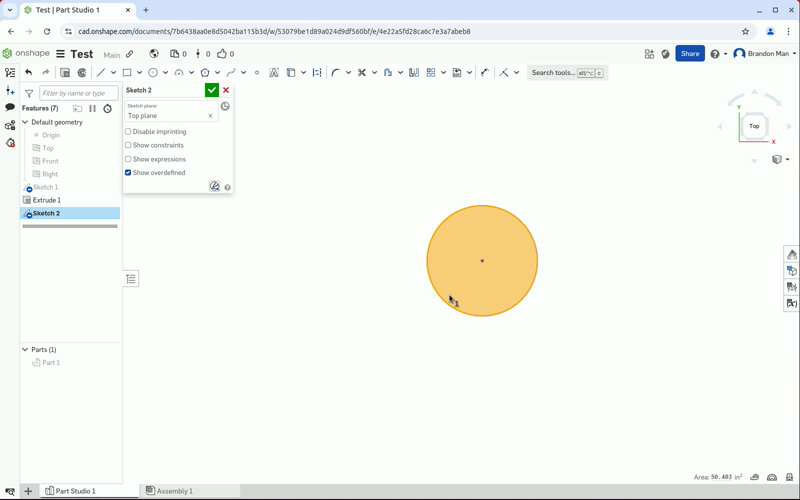
scroll(-6)
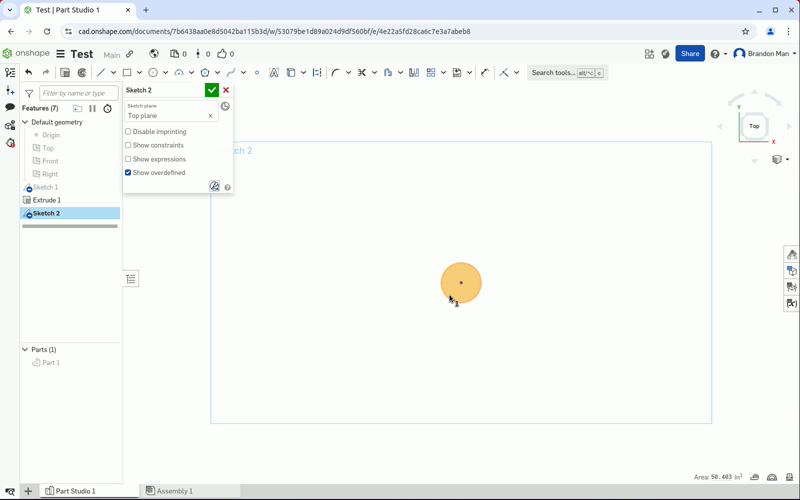
mouse_move(73, 352)
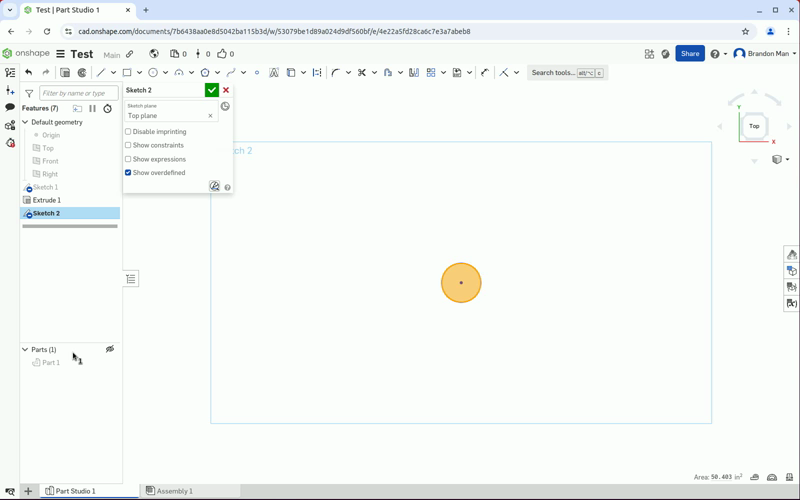
key(shift+y)
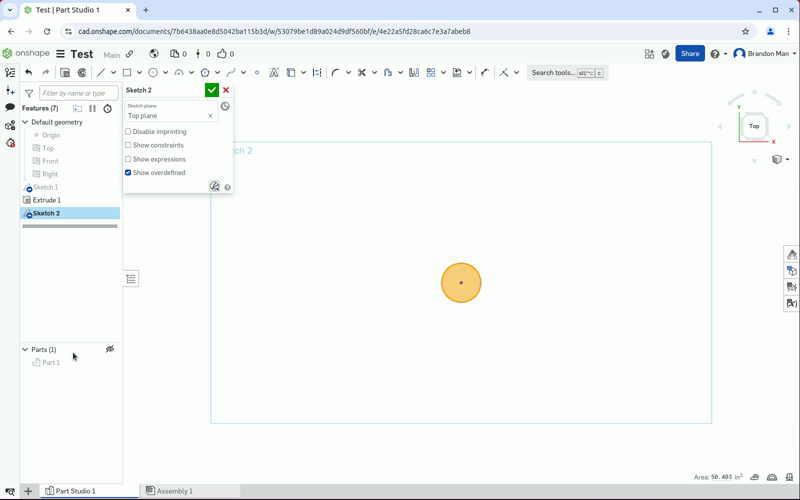
key(shift+e)
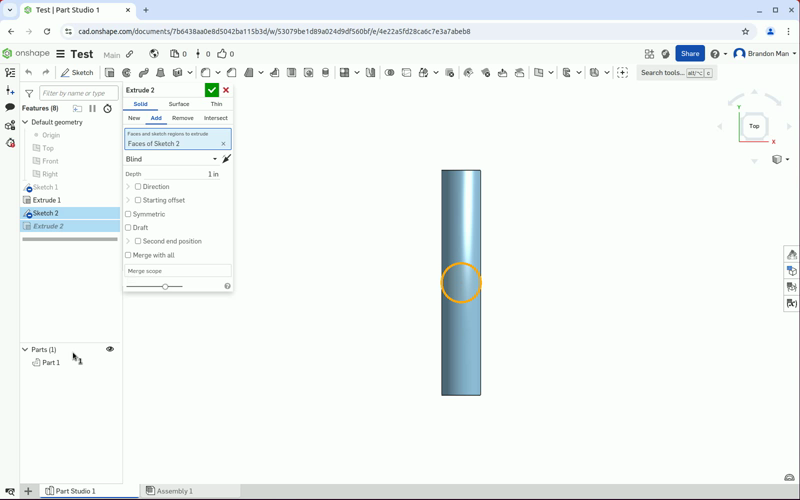
mouse_move(143, 106)
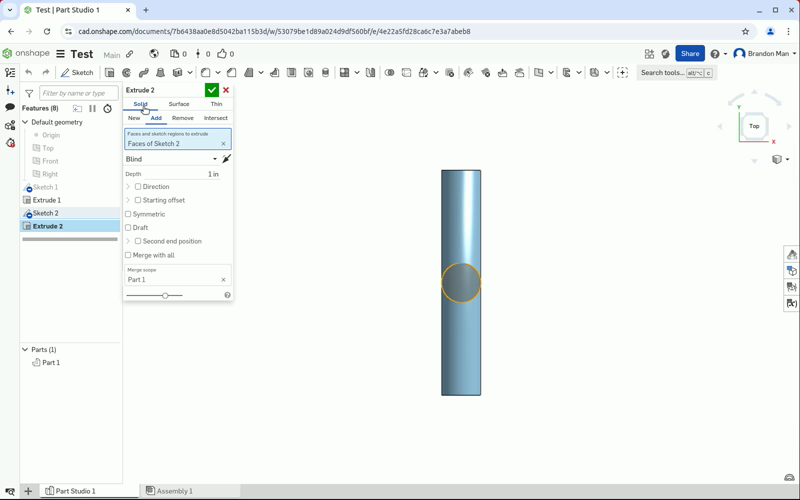
click(143, 106)
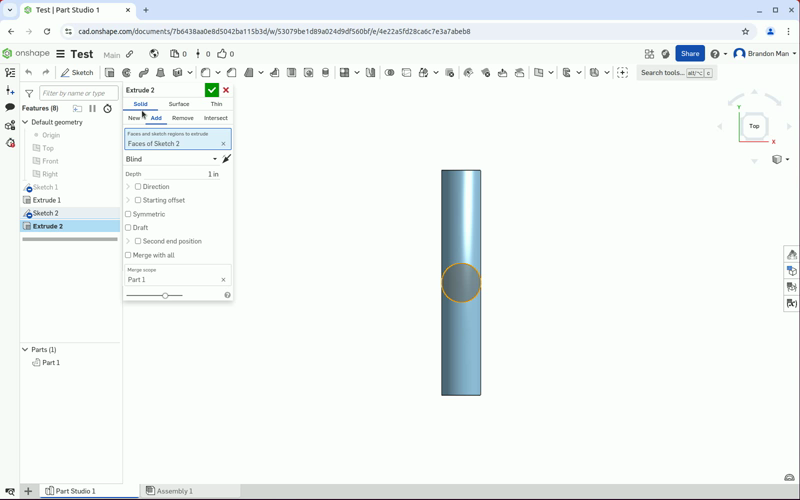
mouse_move(137, 120)
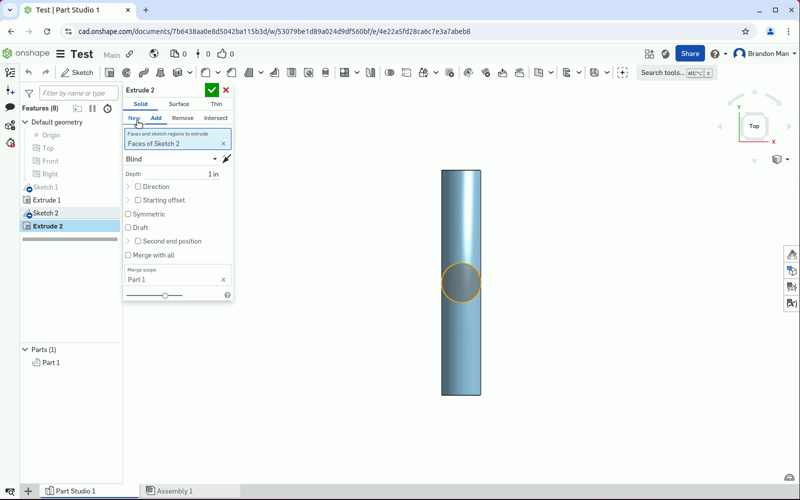
click(137, 120)
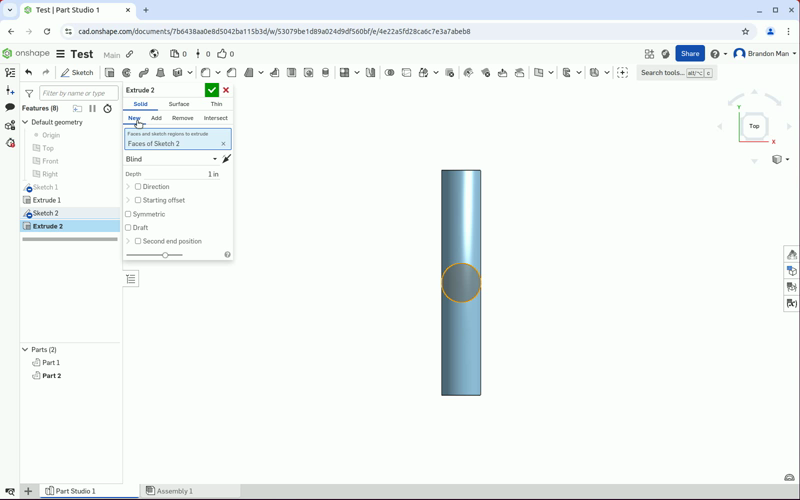
key(tab, 4)
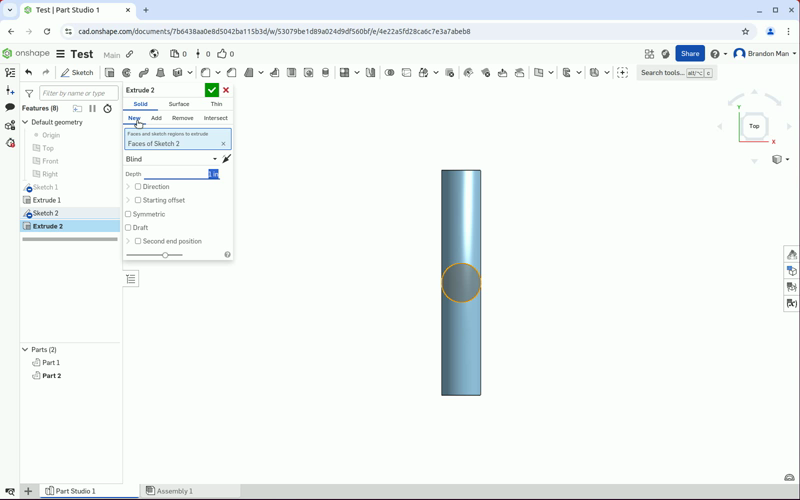
text(15.405)
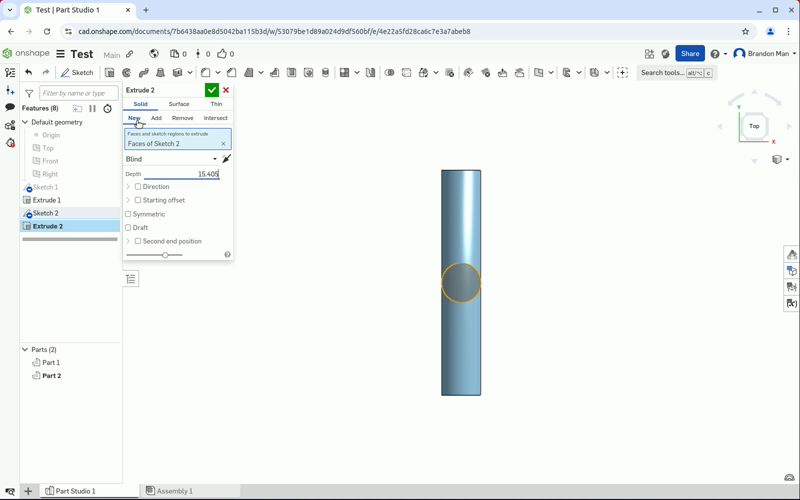
key(enter)
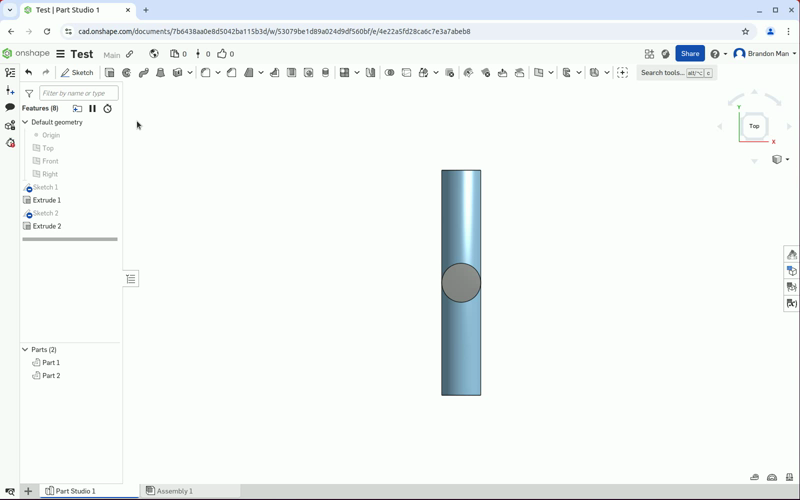
key(shift+h)
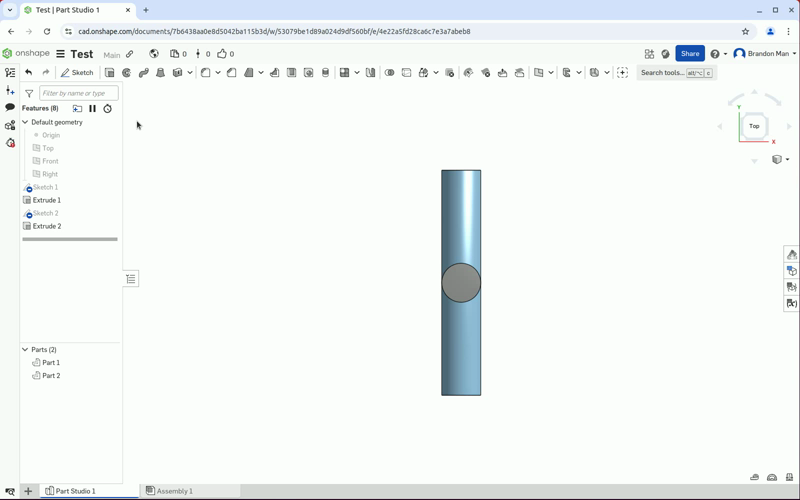
key(shift+h)
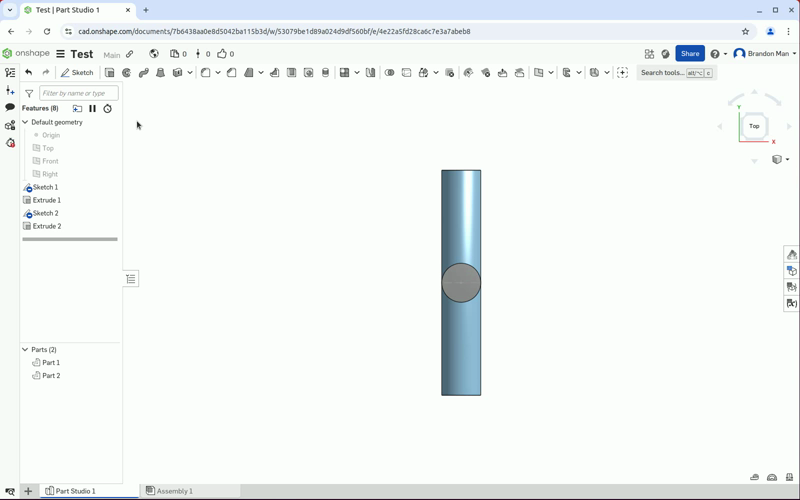
key(shift+7)
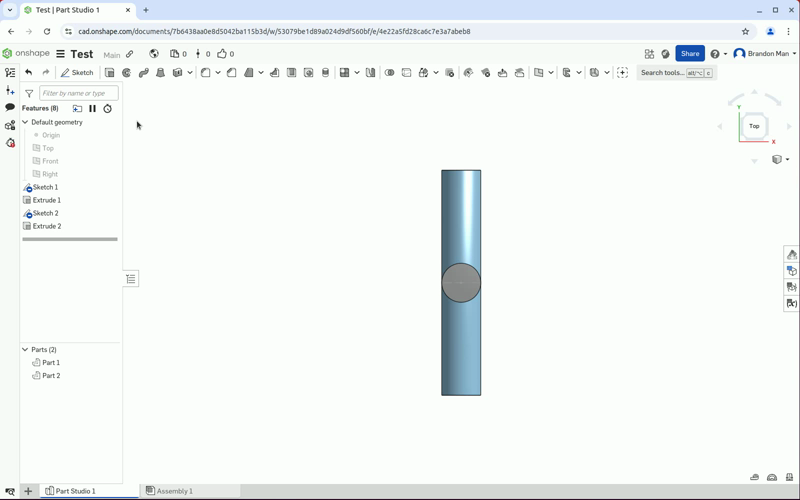
key(up, 3)
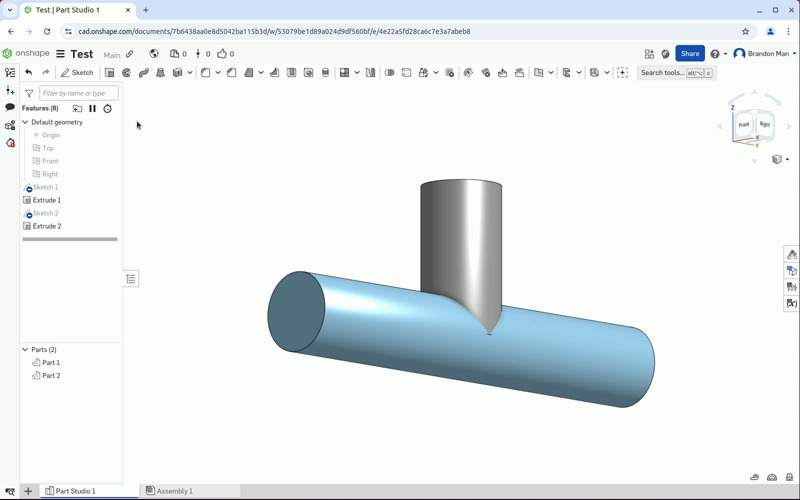
key(left, 3)
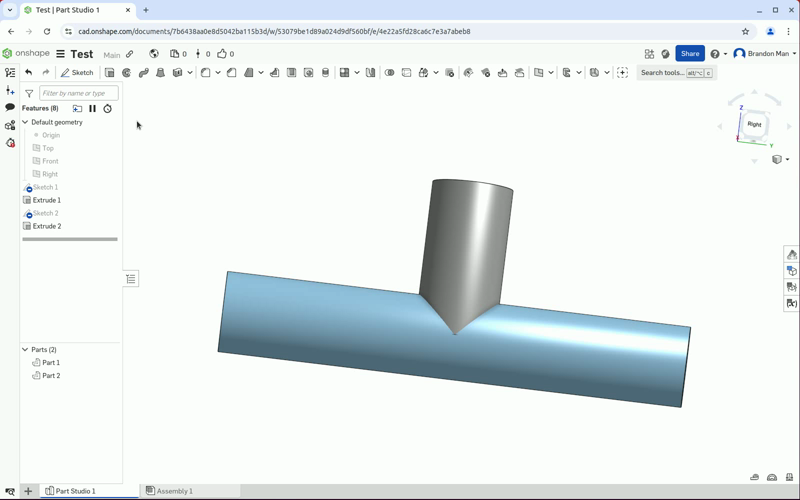
key(right, 3)
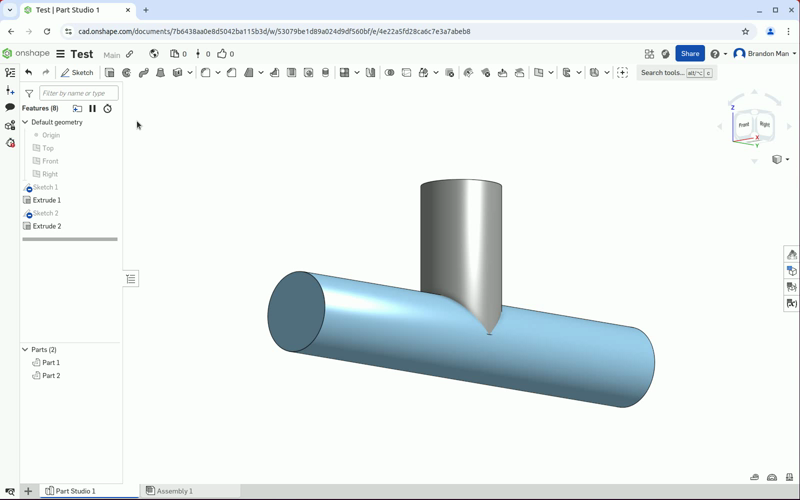
key(down, 3)
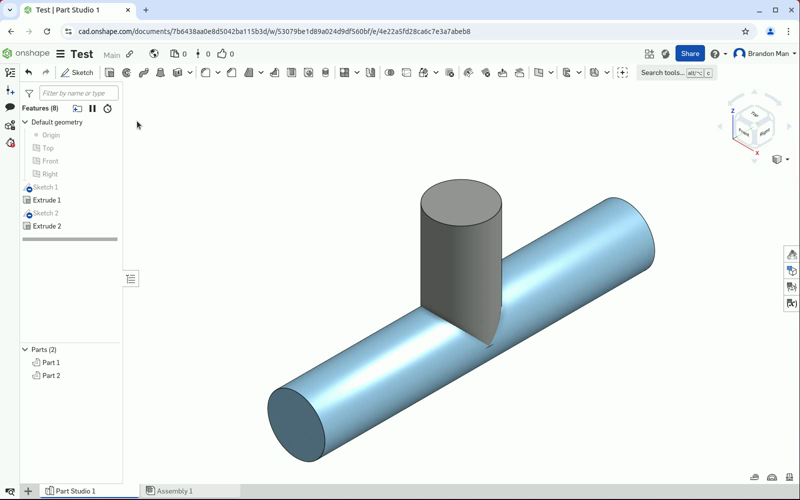
mouse_move(73, 189)
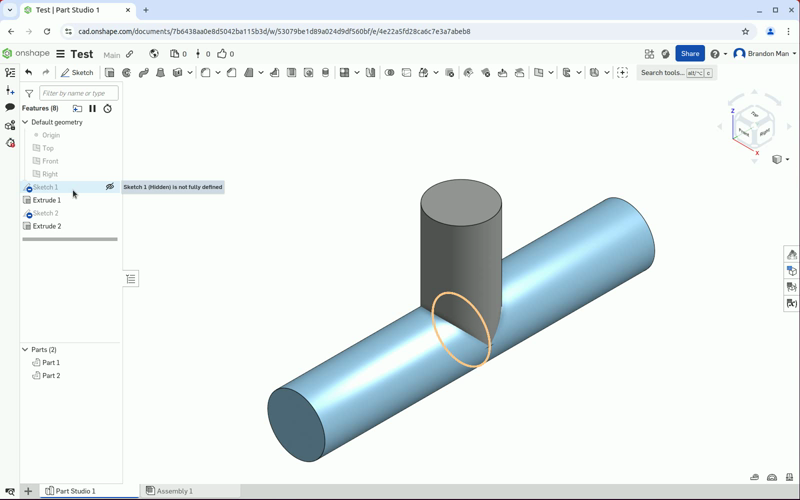
click(73, 189)